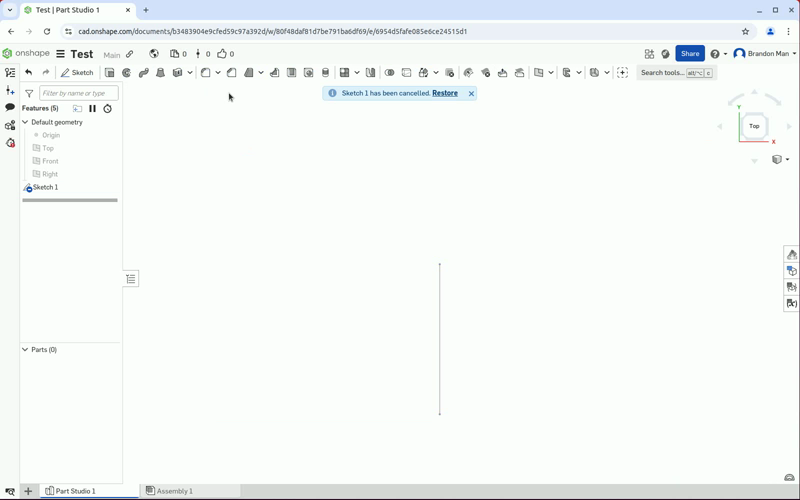
key(shift+h)
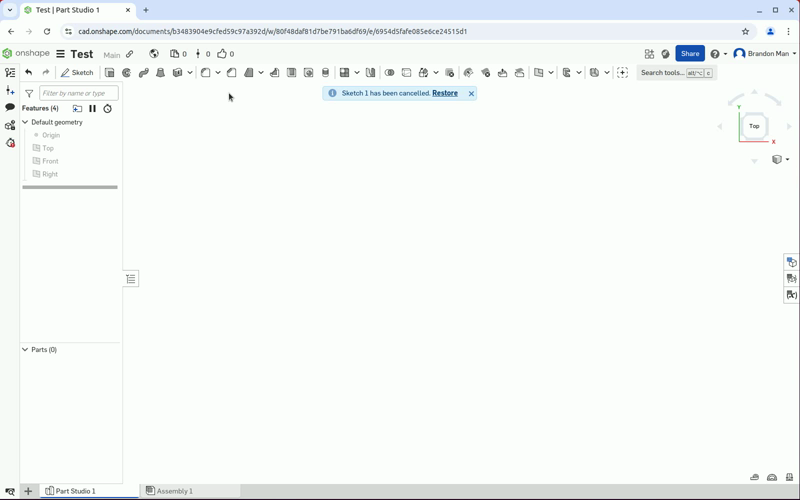
mouse_move(73, 352)
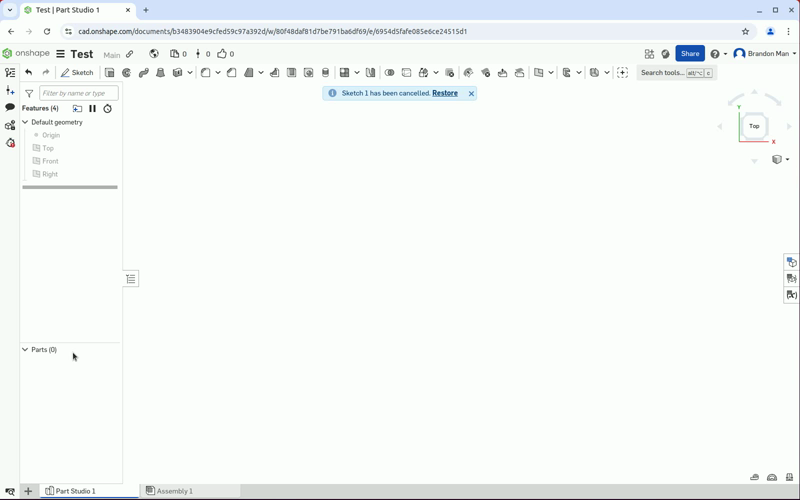
key(y)
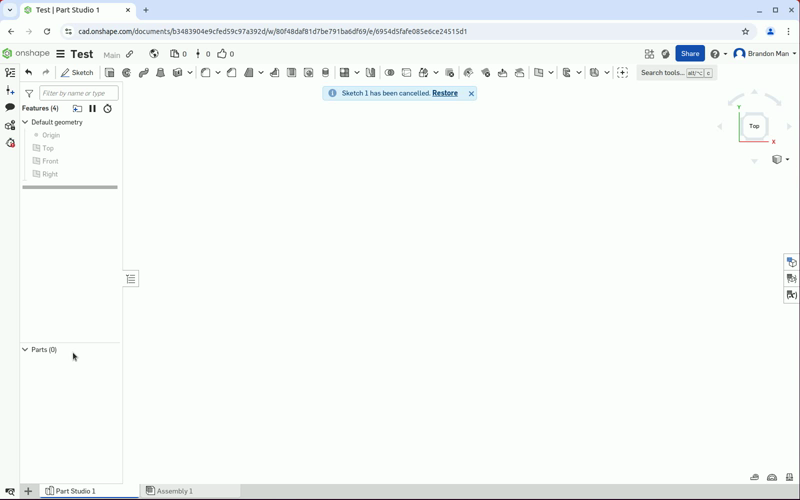
key(shift+p)
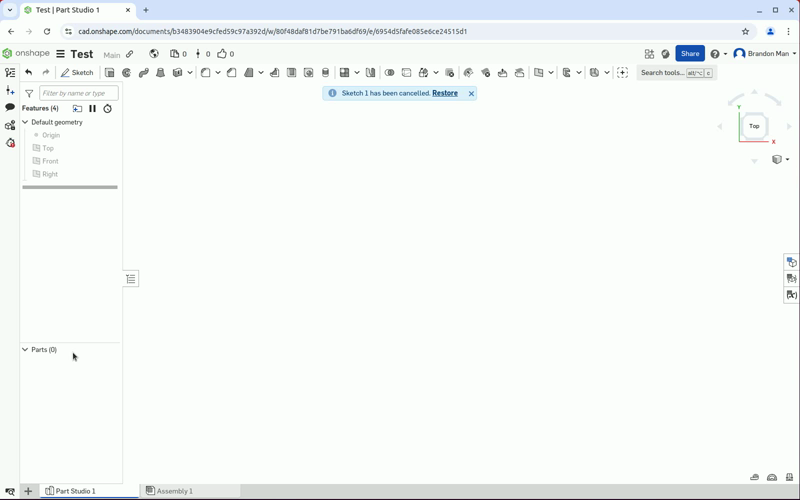
key(space)
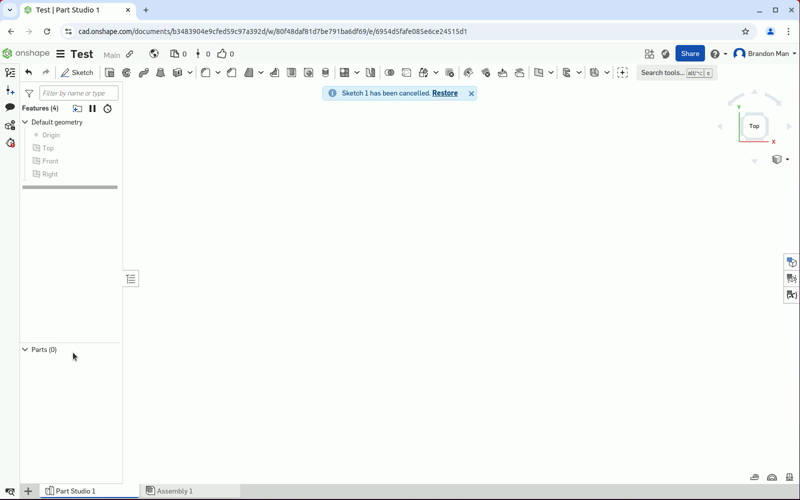
key_down(shift)
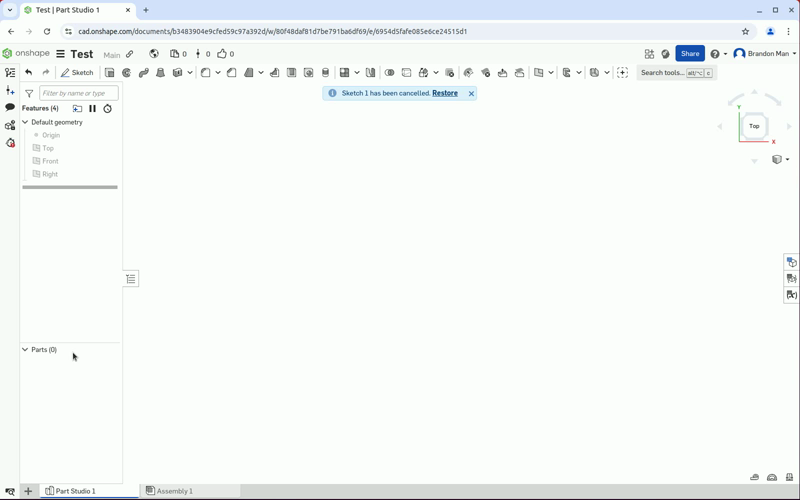
key(up)
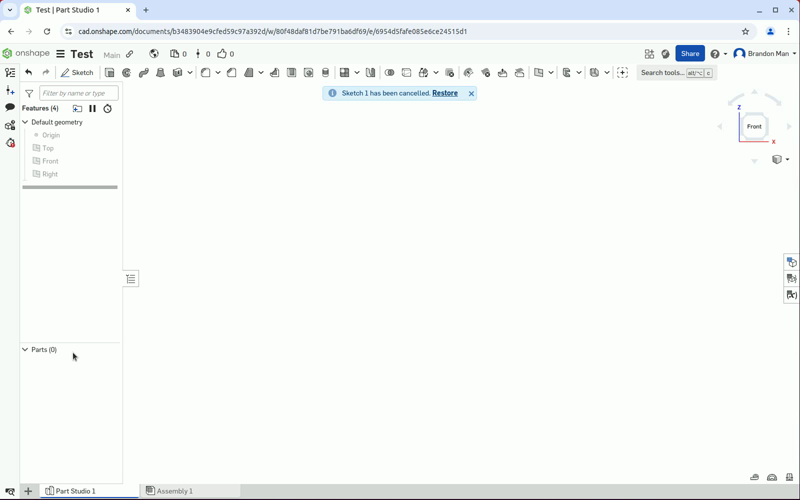
key_up(shift)
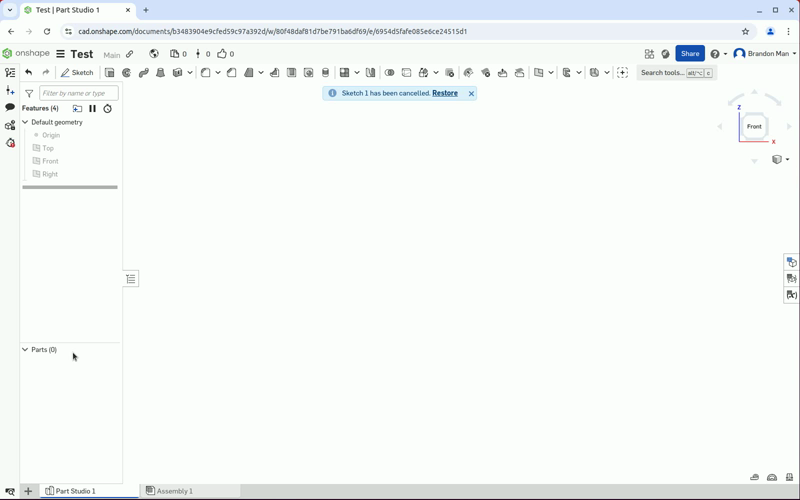
mouse_move(73, 352)
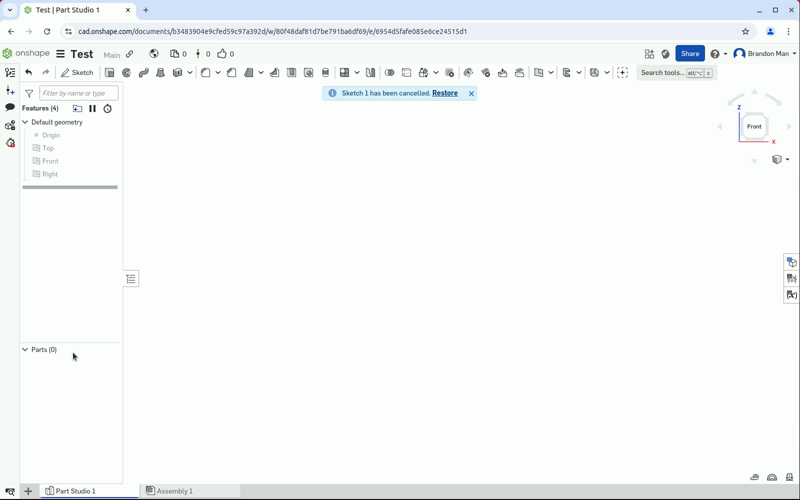
key(shift+y)
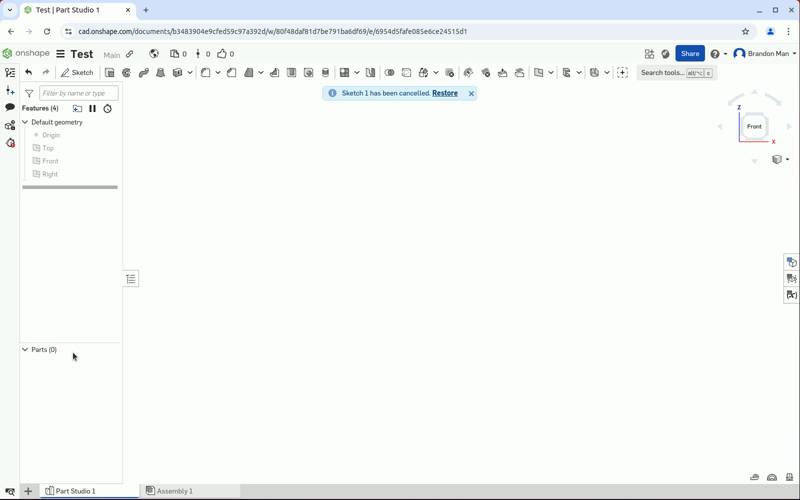
key(shift+s)
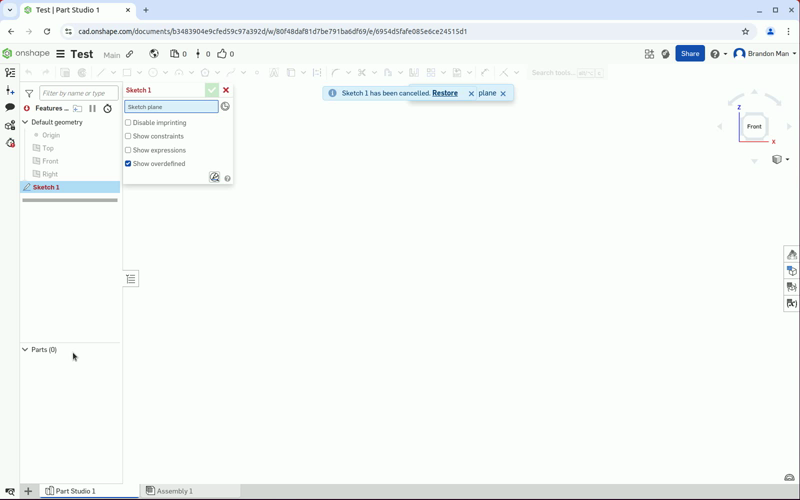
mouse_move(73, 163)
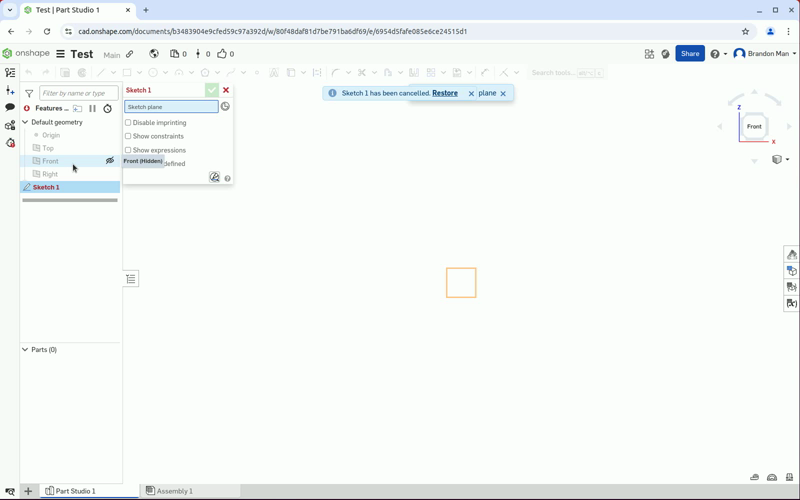
click(73, 163)
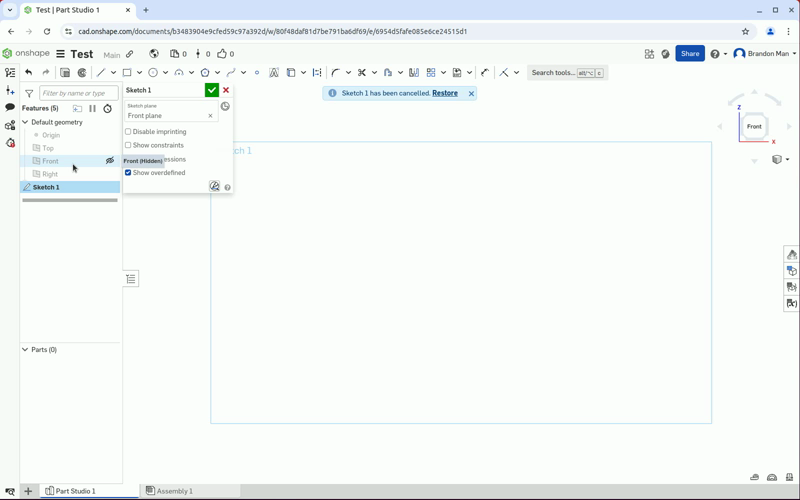
mouse_move(73, 352)
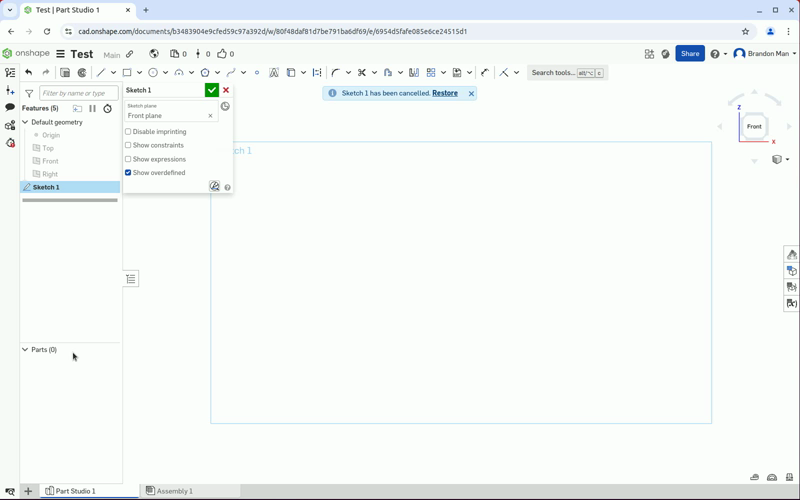
key(y)
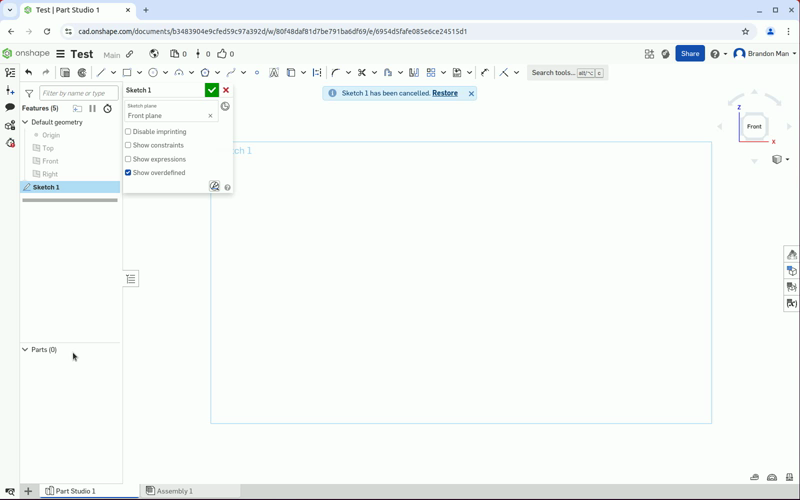
key(c)
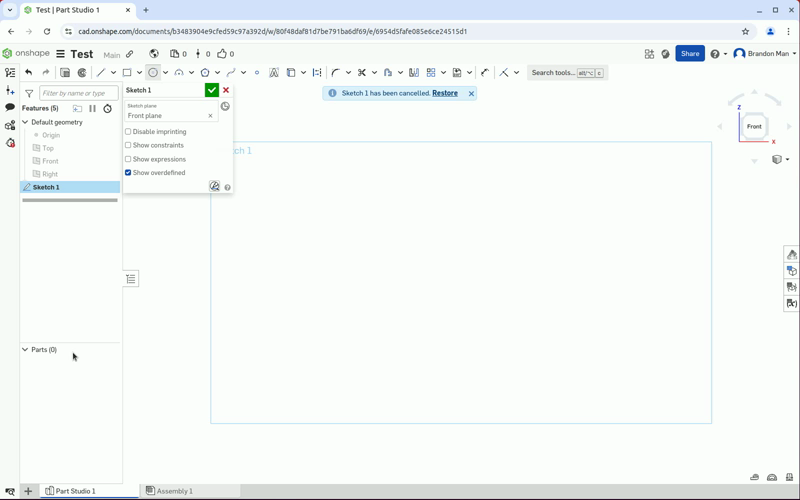
key_down(shift)
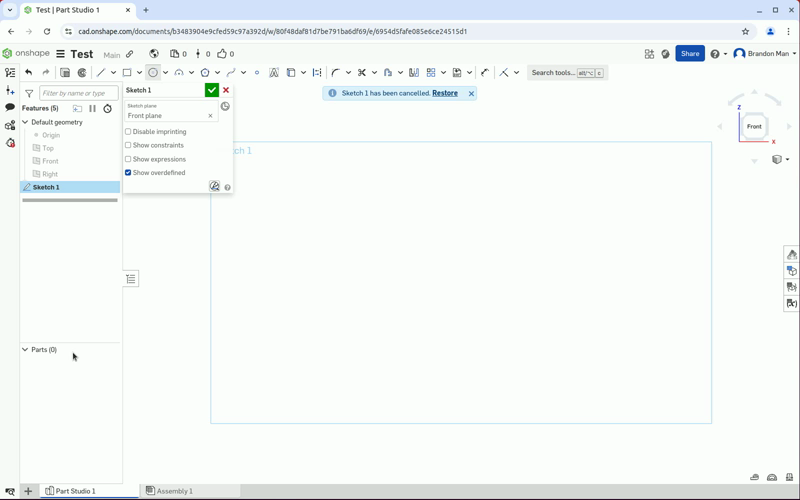
mouse_move(461, 282)
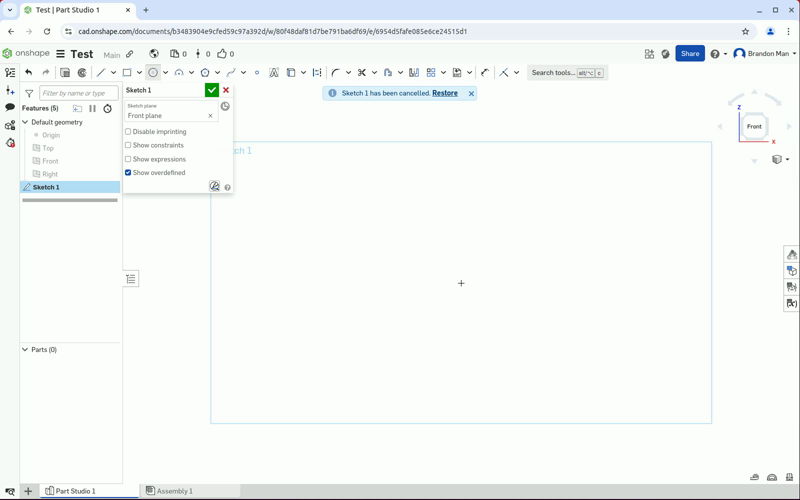
click(461, 282)
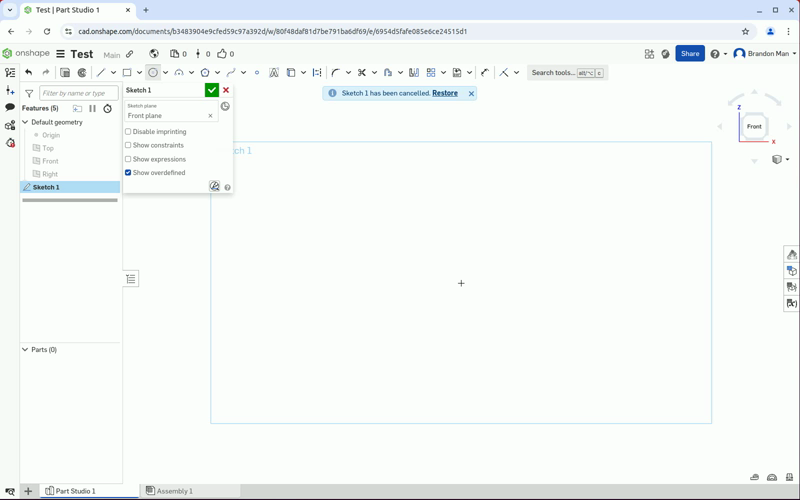
key_up(shift)
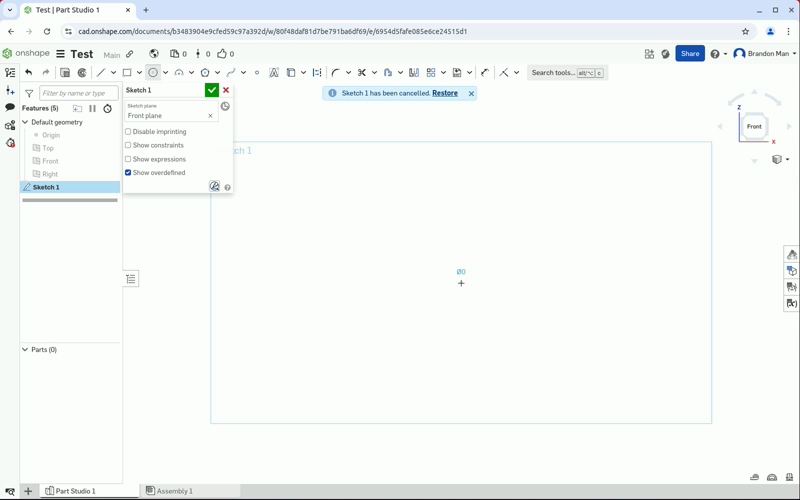
mouse_move(574, 282)
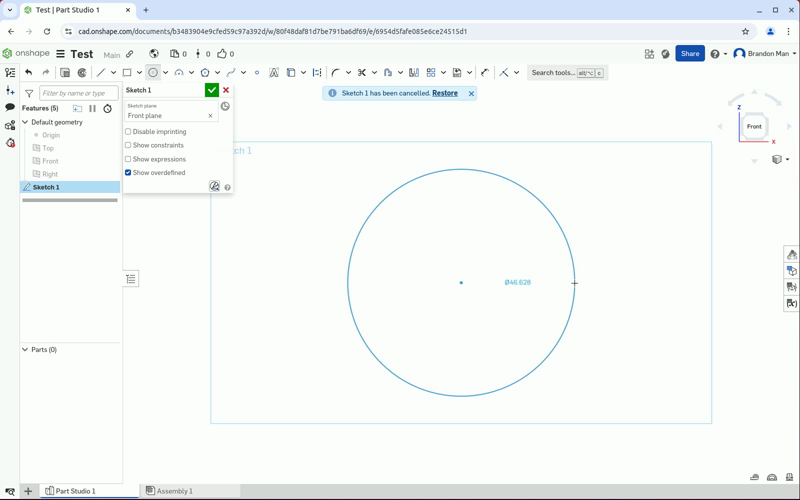
click(574, 282)
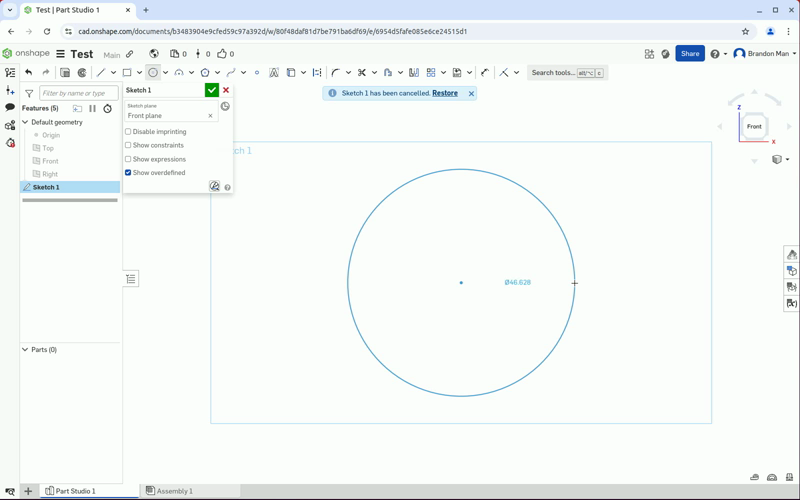
key(esc)
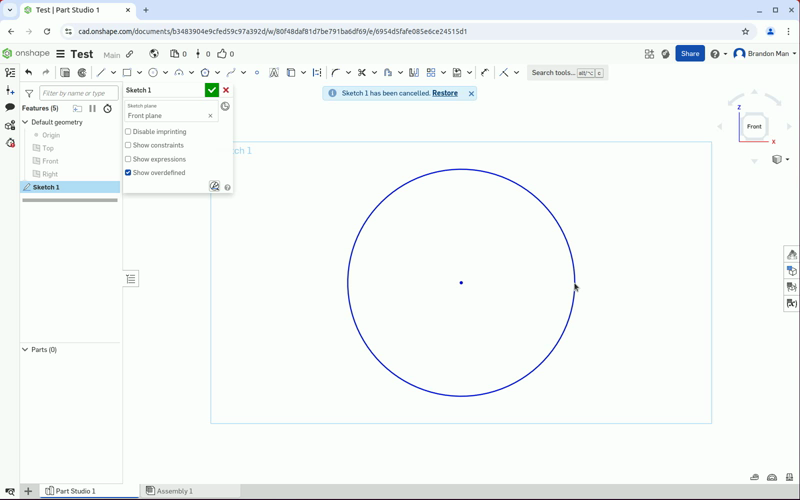
key(c)
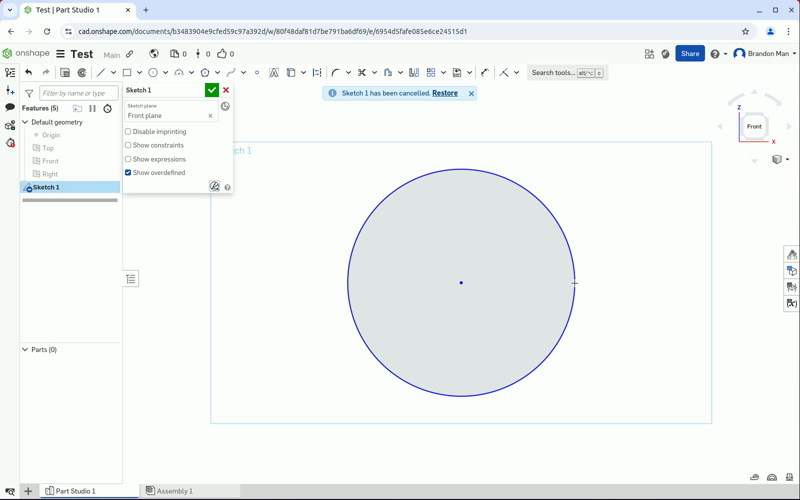
key_down(shift)
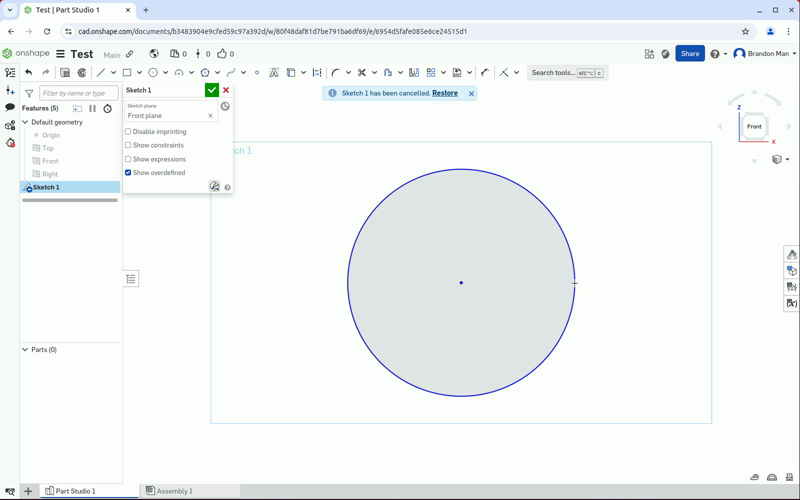
mouse_move(390, 323)
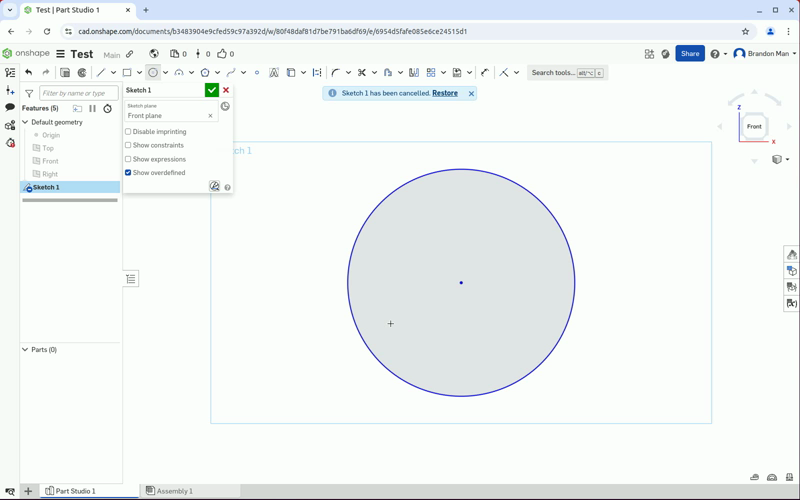
click(390, 323)
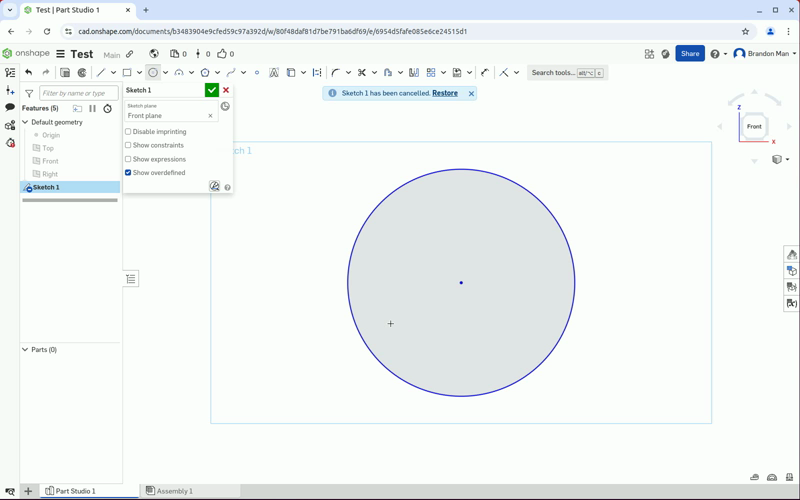
key_up(shift)
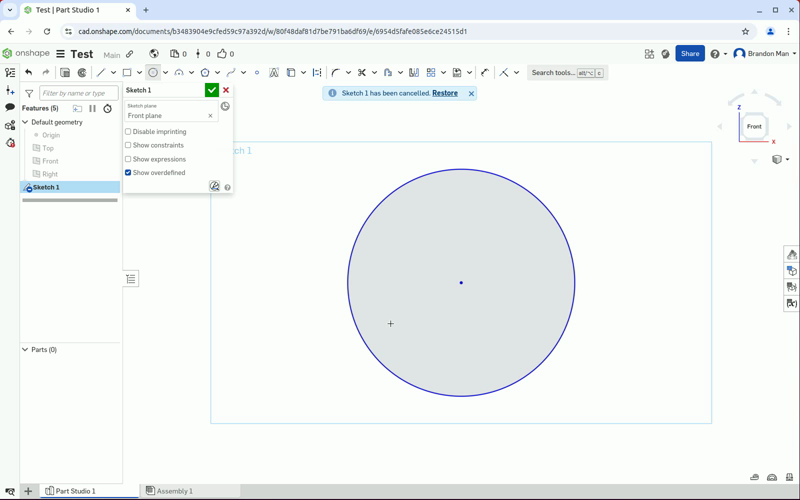
mouse_move(407, 323)
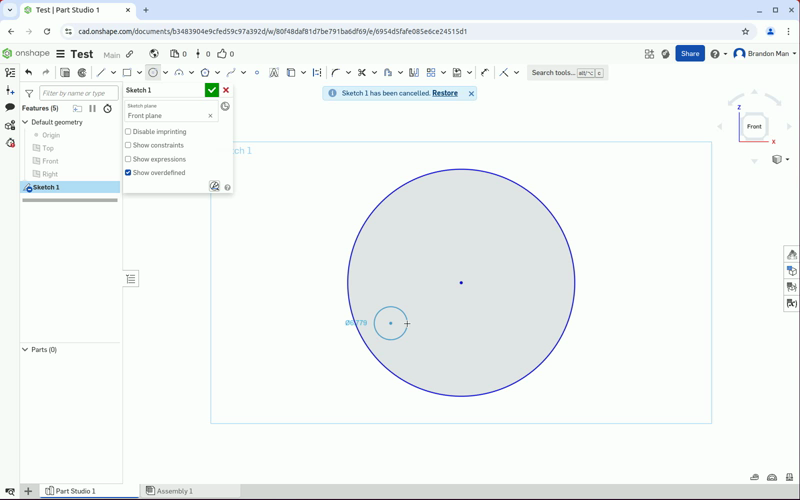
click(407, 323)
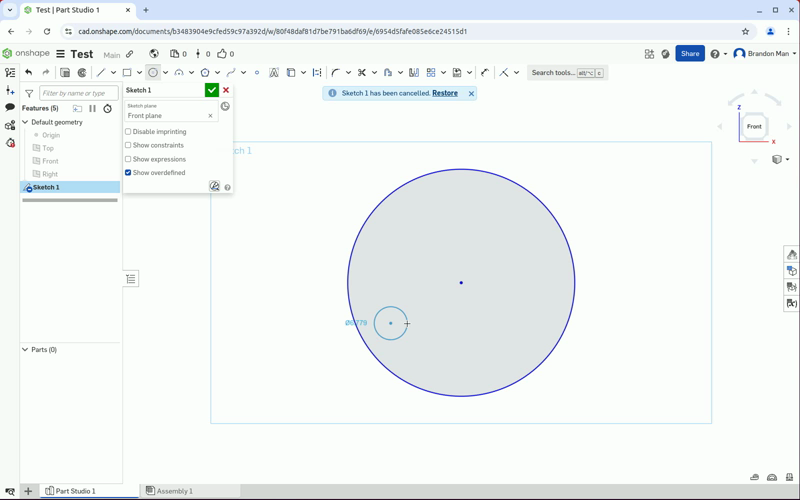
key(esc)
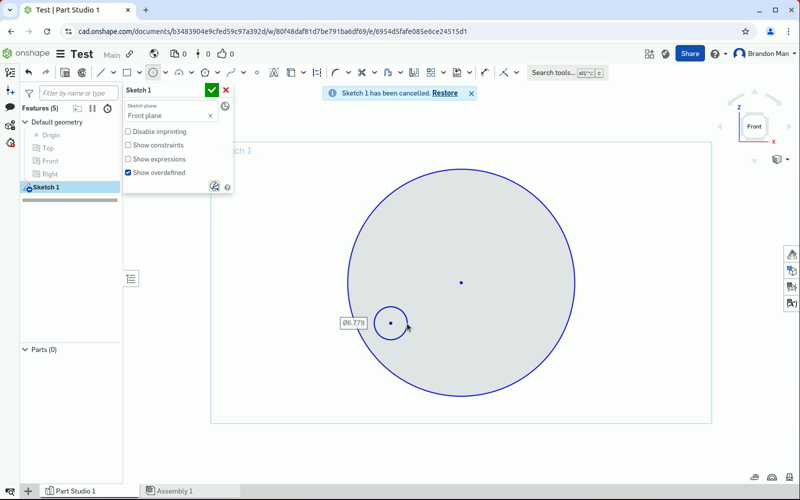
key(c)
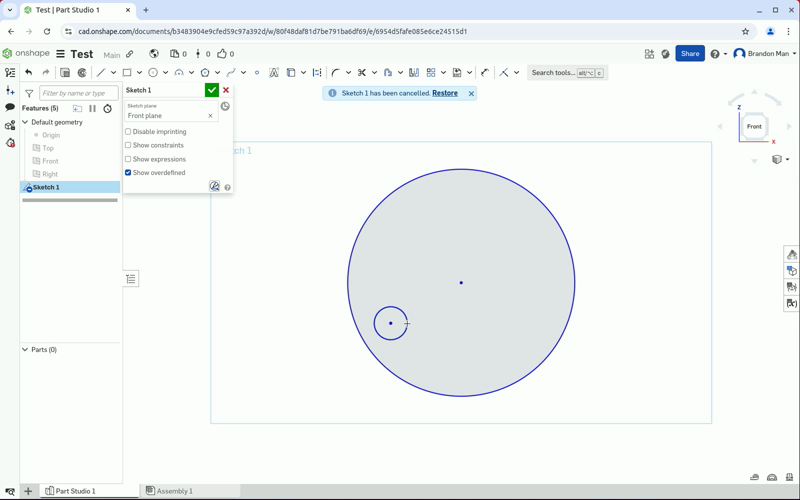
key_down(shift)
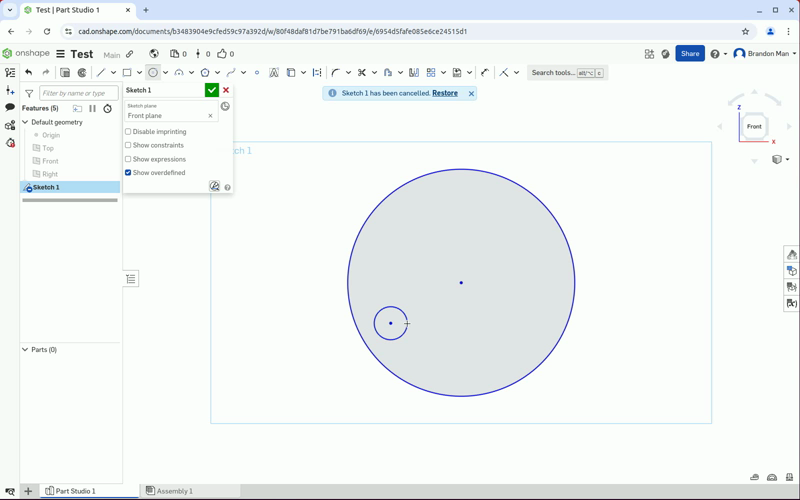
mouse_move(461, 282)
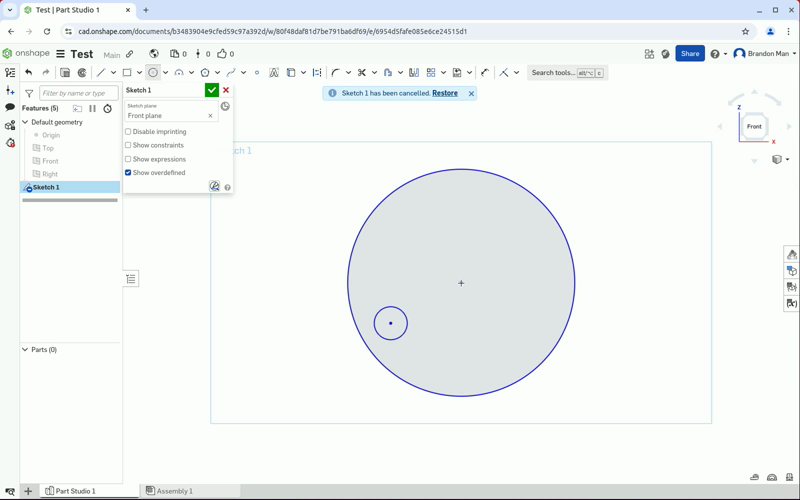
click(461, 282)
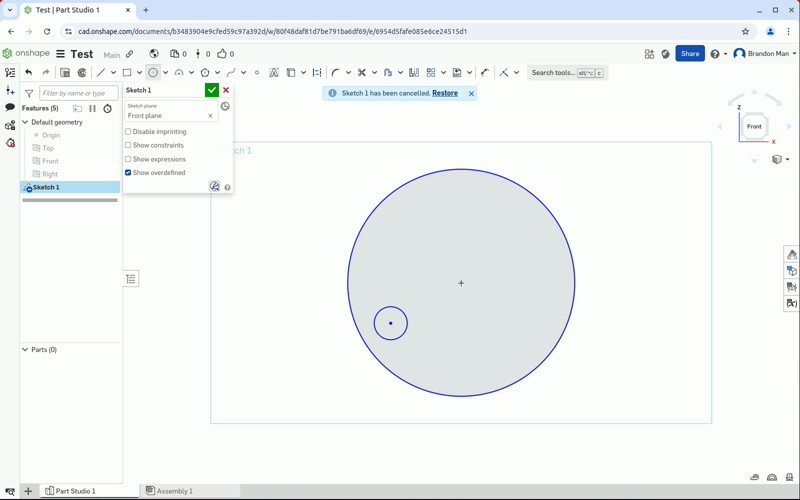
key_up(shift)
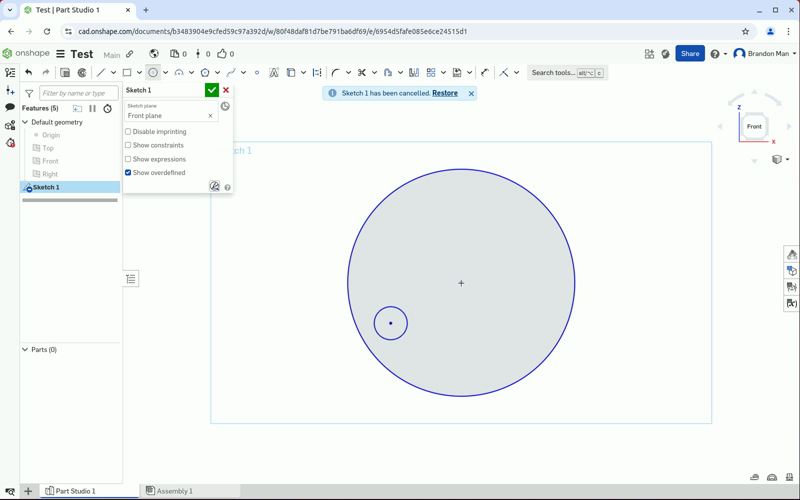
mouse_move(506, 282)
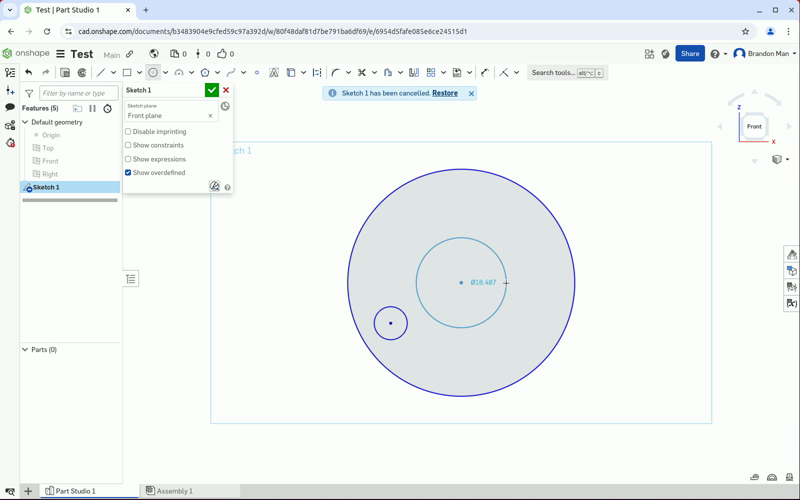
click(506, 282)
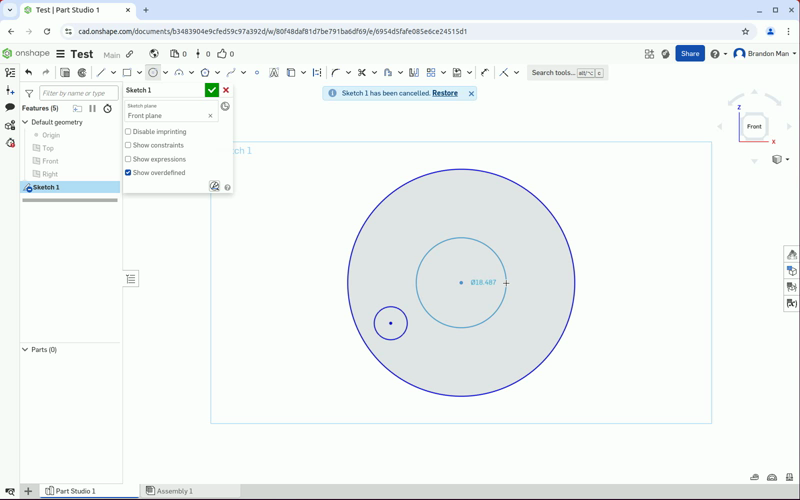
key(esc)
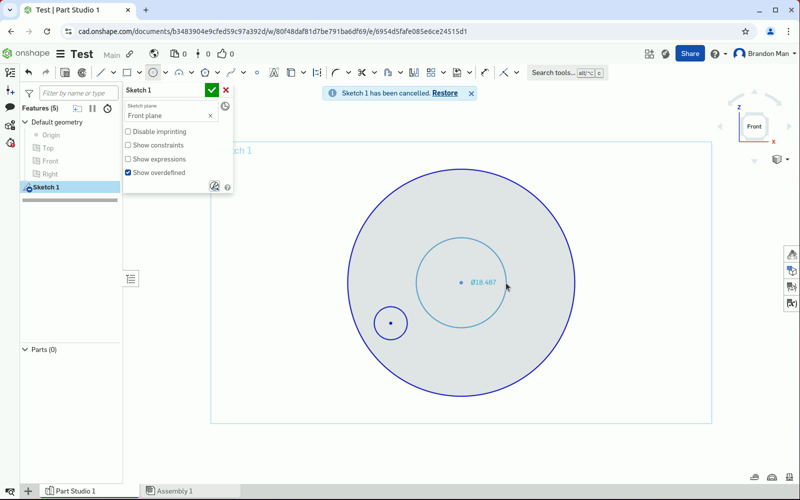
key(c)
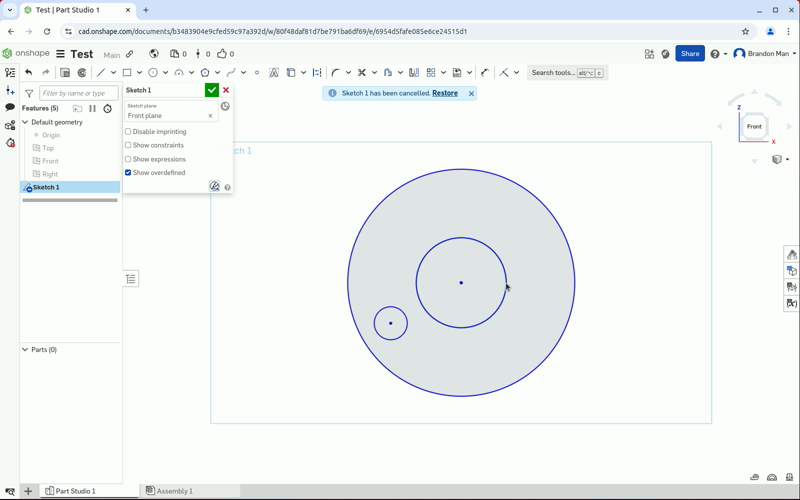
key_down(shift)
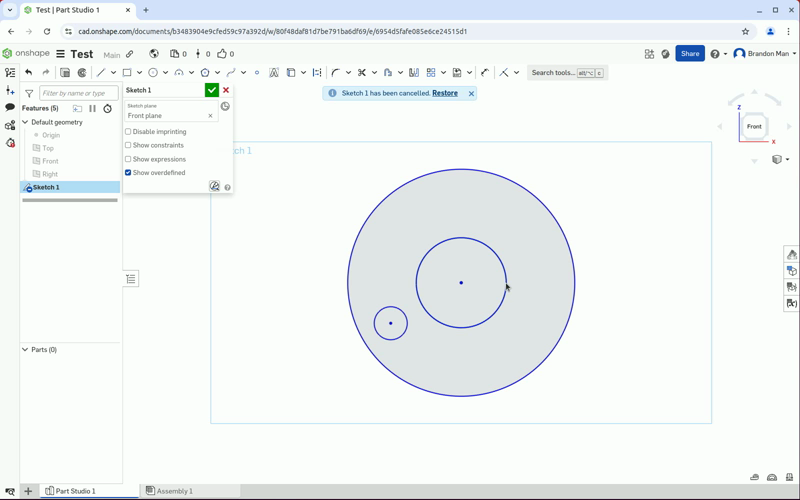
mouse_move(461, 202)
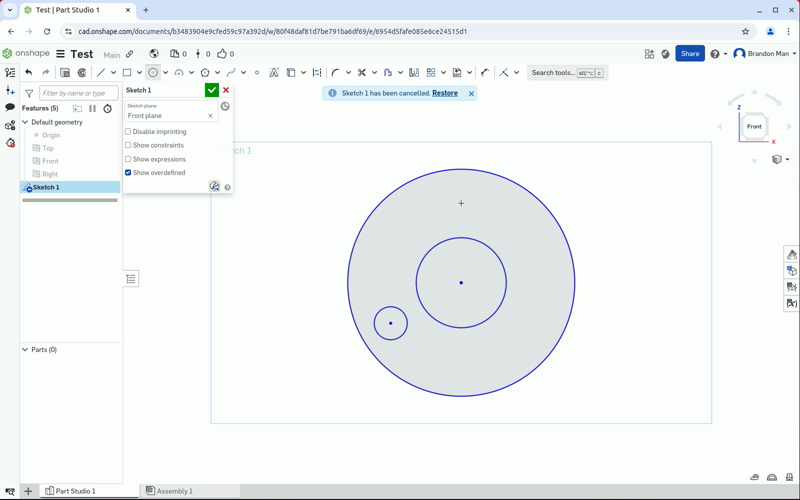
click(461, 202)
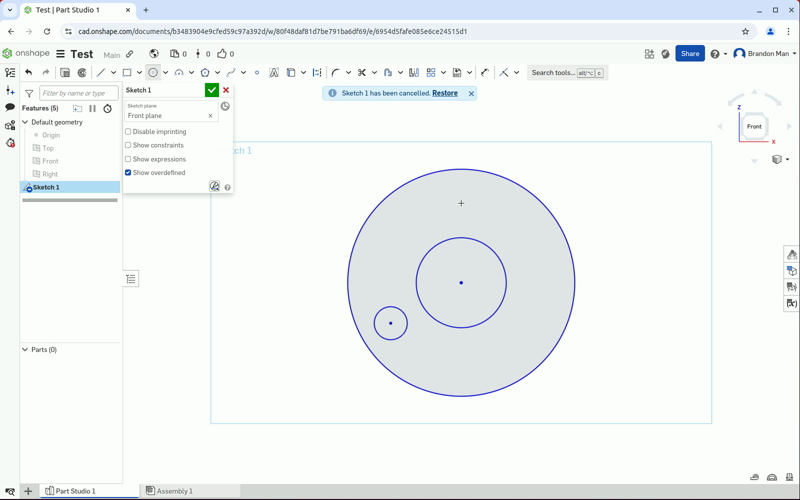
key_up(shift)
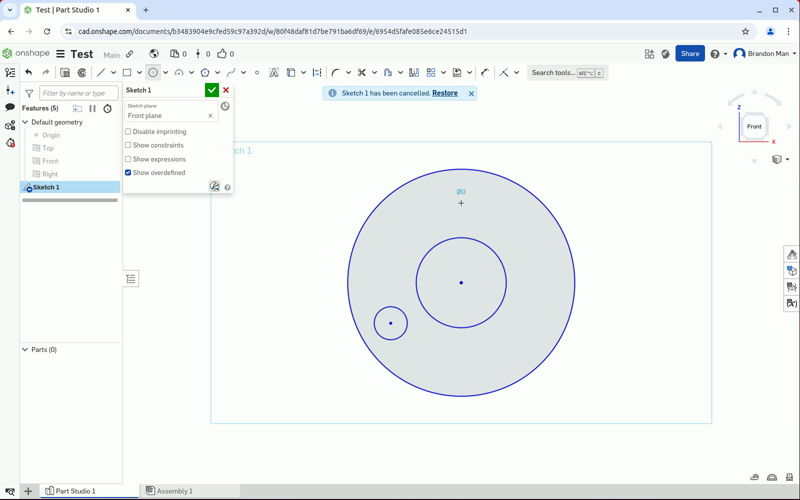
mouse_move(477, 202)
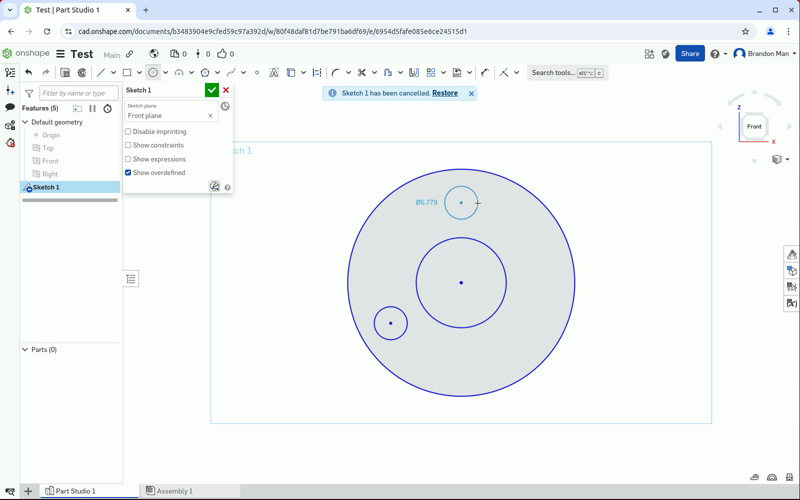
click(477, 202)
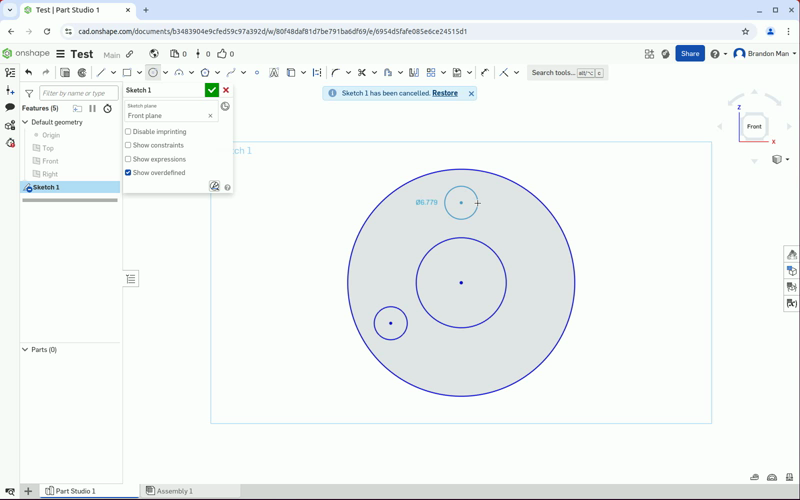
key(esc)
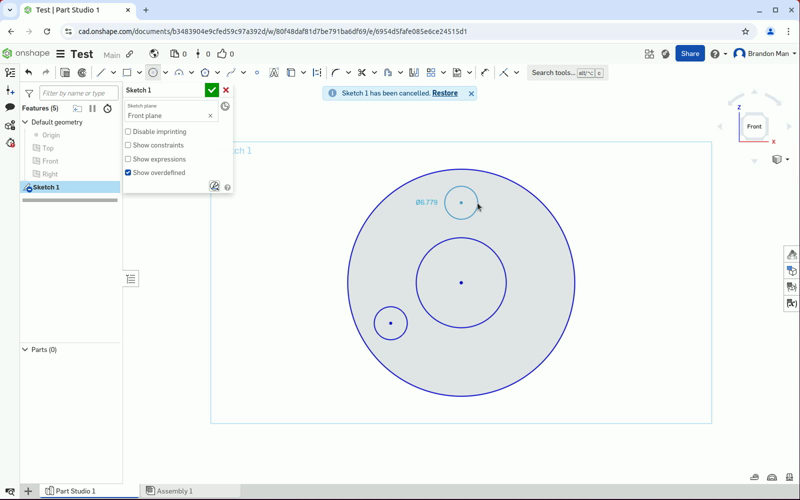
key(c)
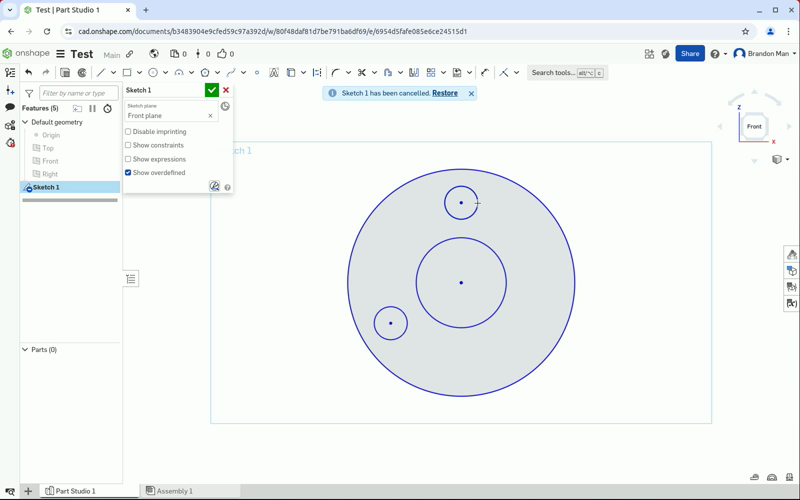
key_down(shift)
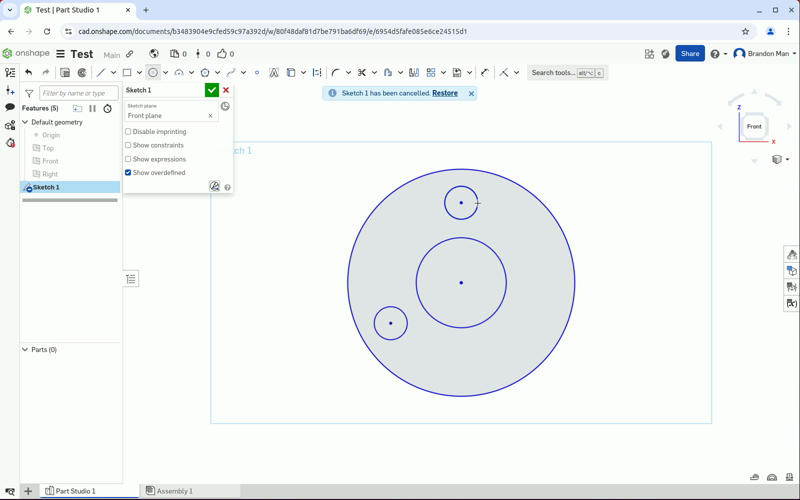
mouse_move(529, 323)
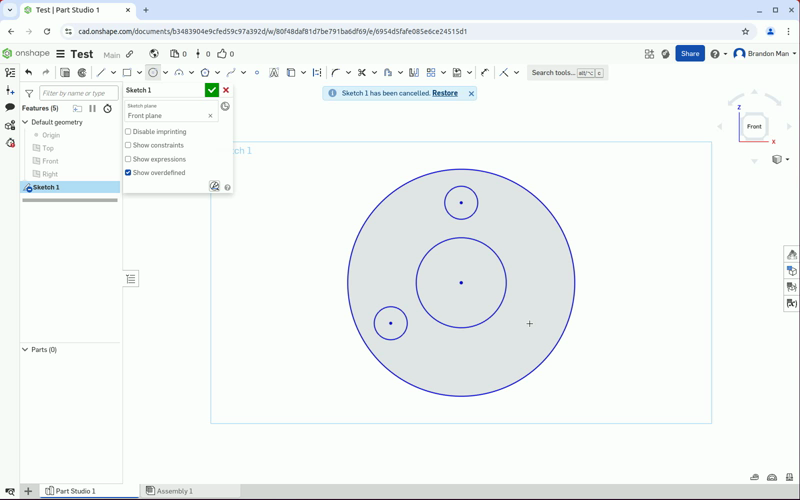
click(529, 323)
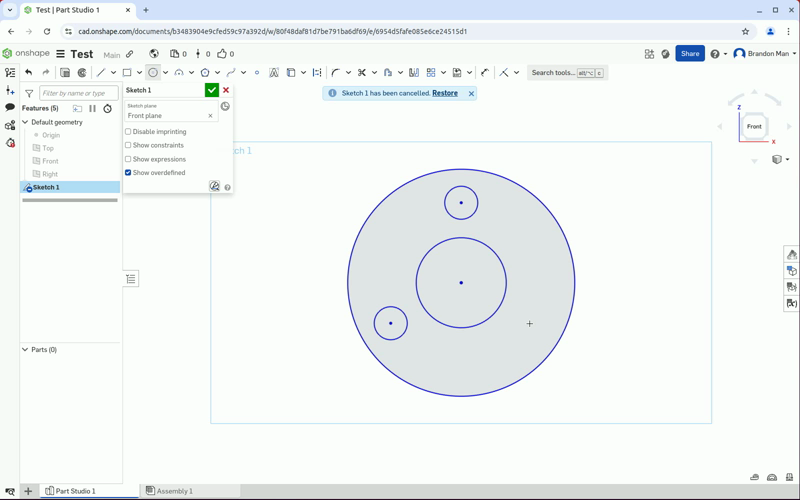
key_up(shift)
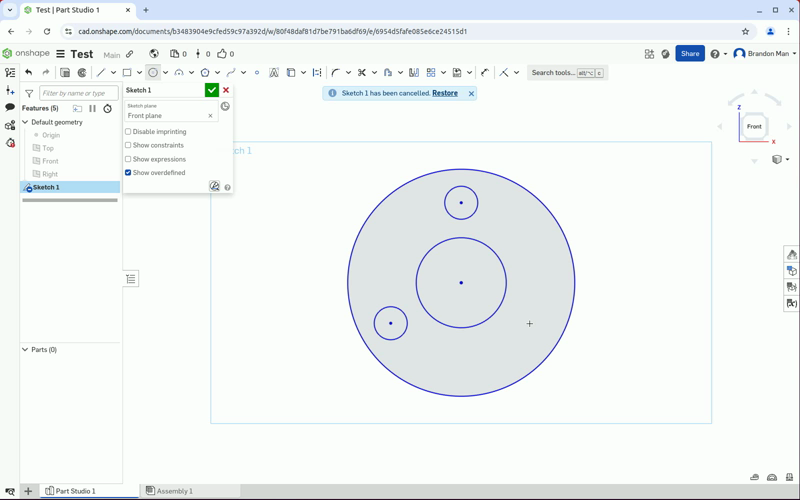
mouse_move(546, 323)
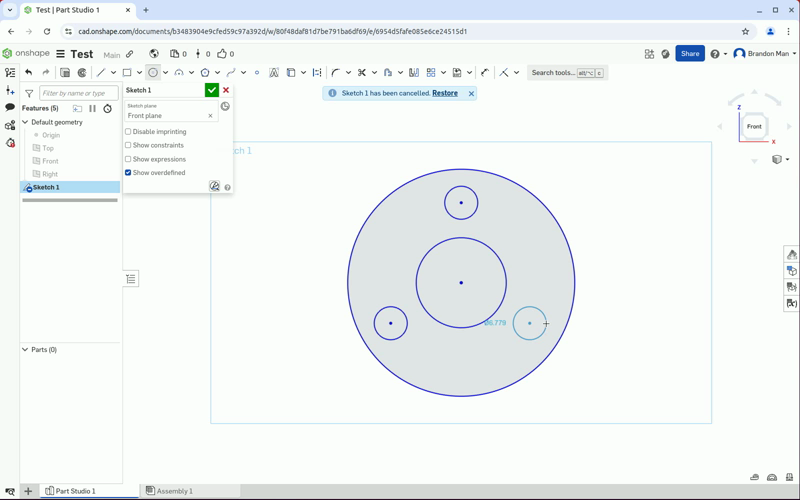
click(546, 323)
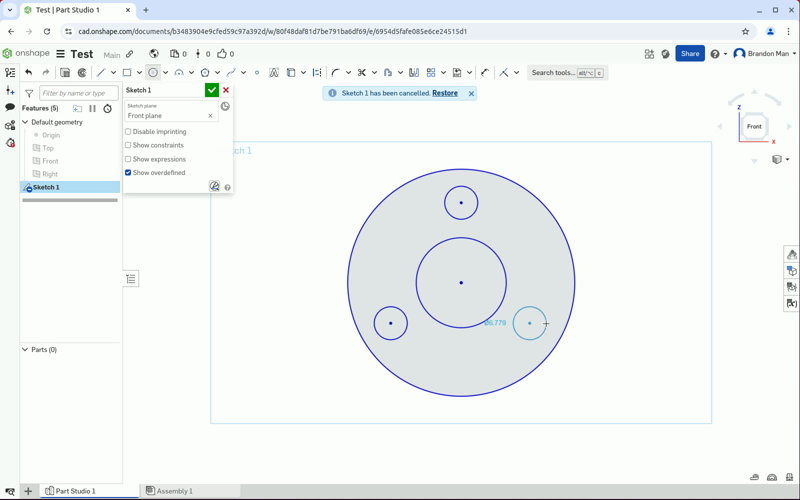
key(esc)
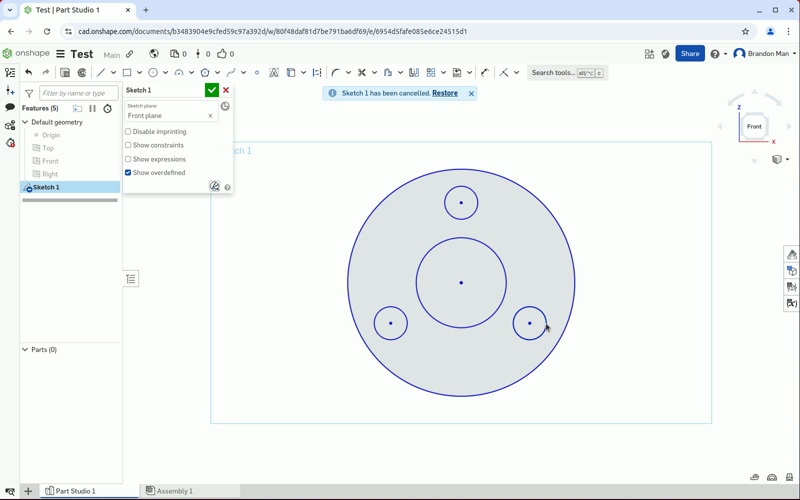
mouse_move(520, 250)
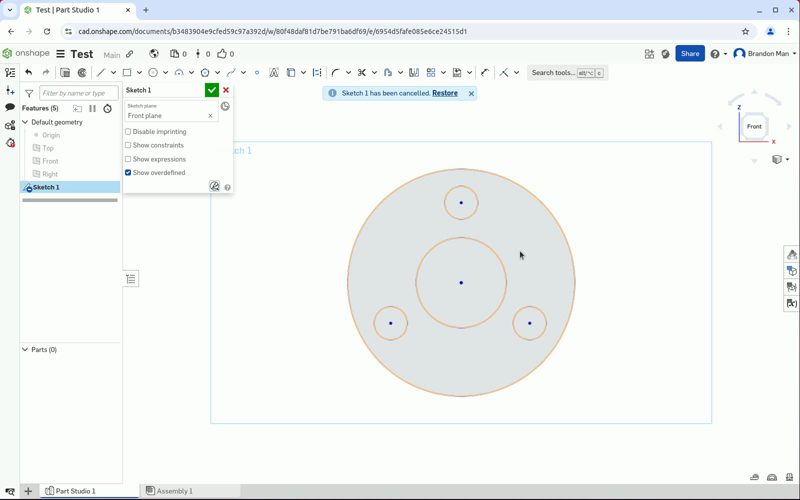
click(520, 250)
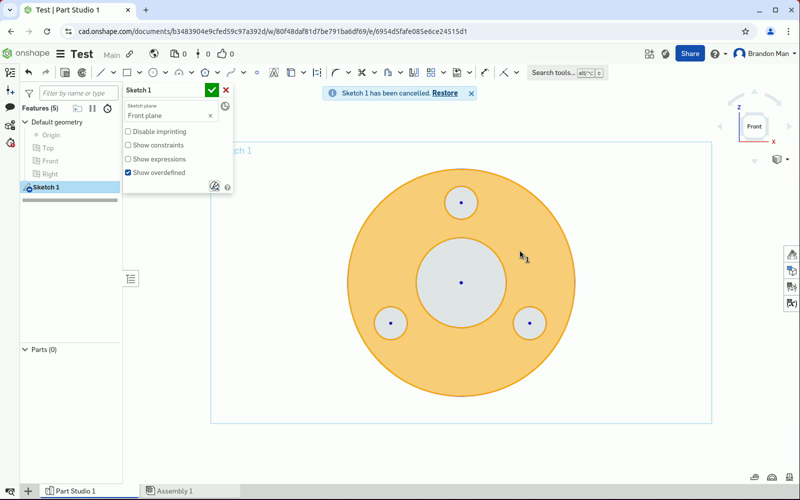
mouse_move(73, 352)
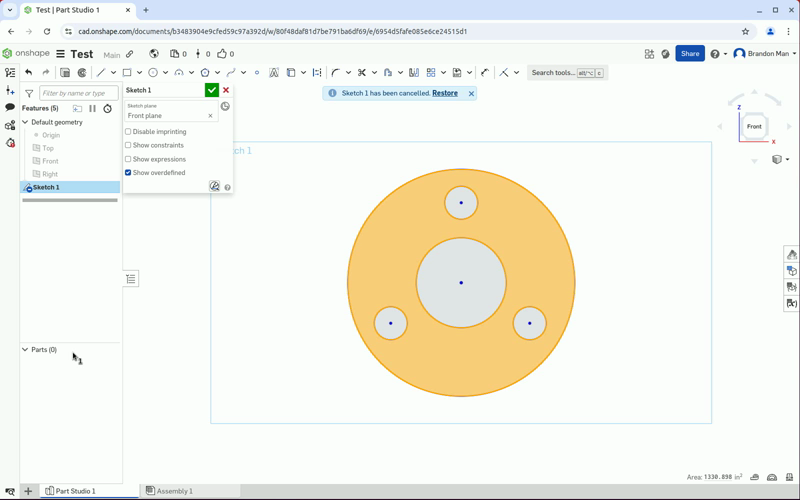
key(shift+y)
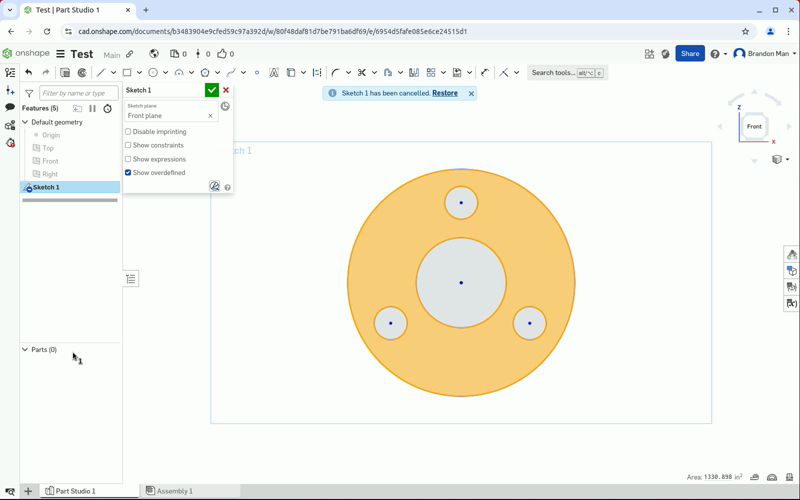
key(shift+e)
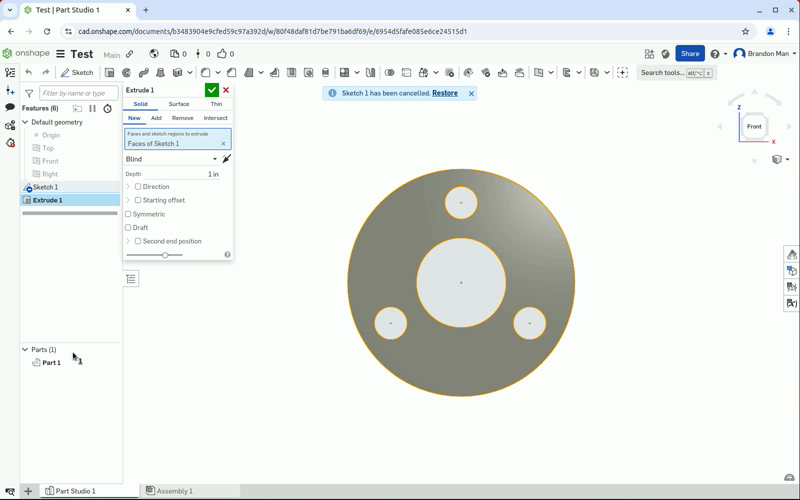
mouse_move(143, 106)
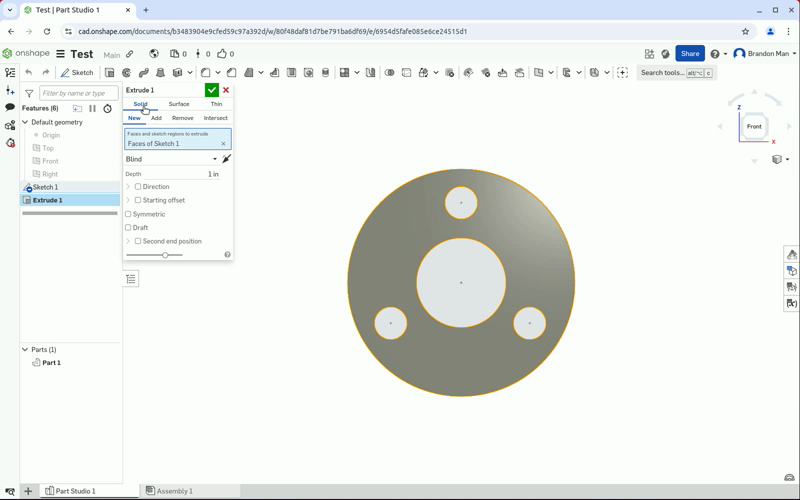
click(143, 106)
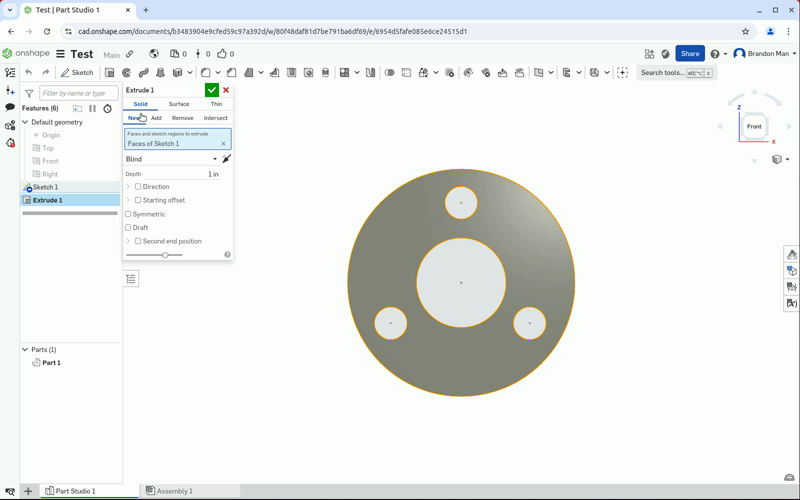
mouse_move(137, 120)
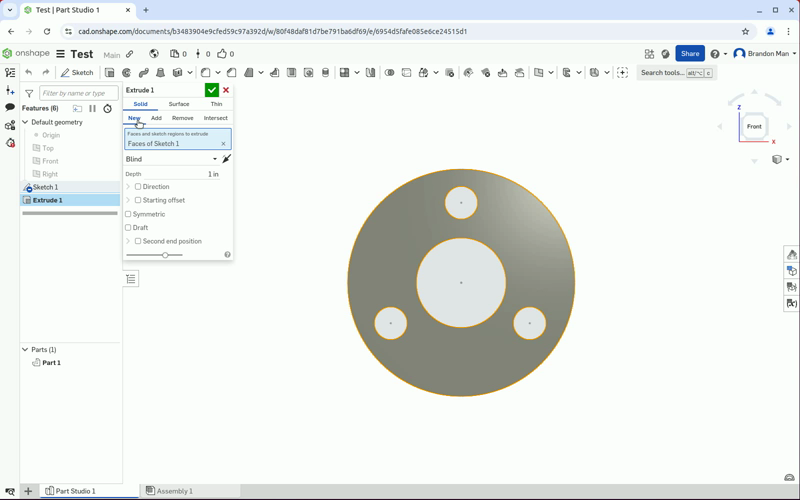
click(137, 120)
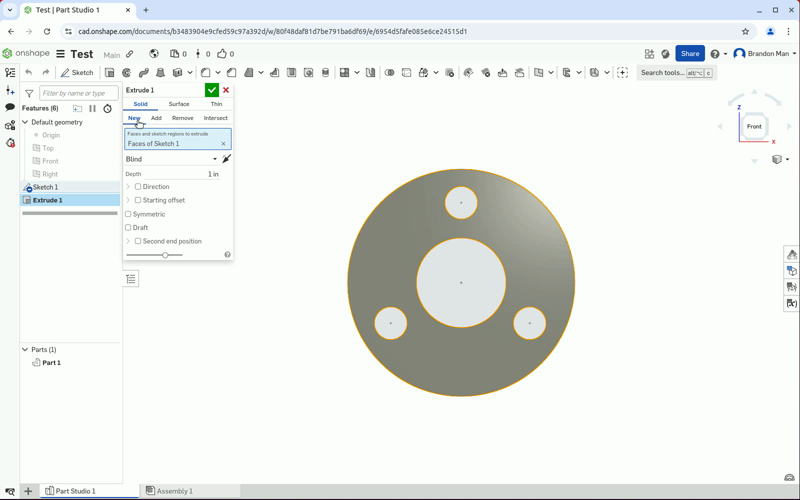
key(tab, 4)
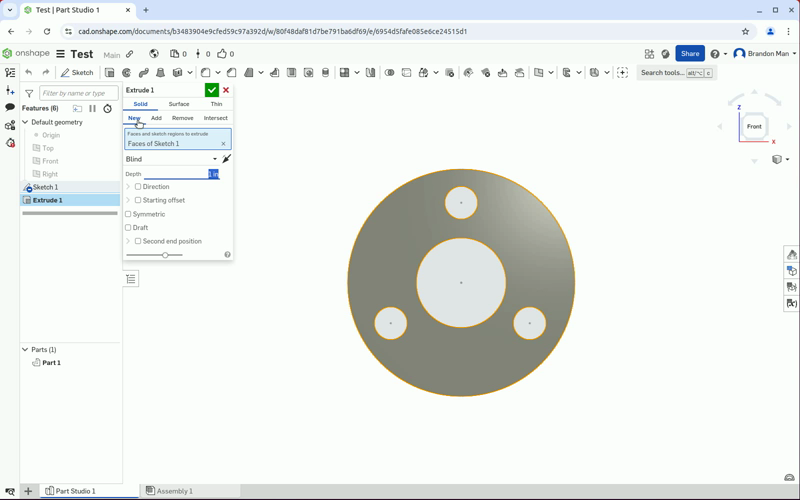
text(1.685)
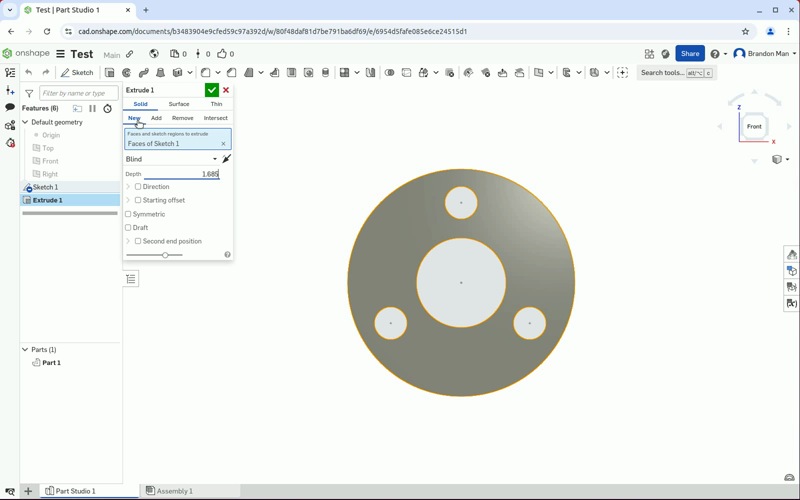
key(enter)
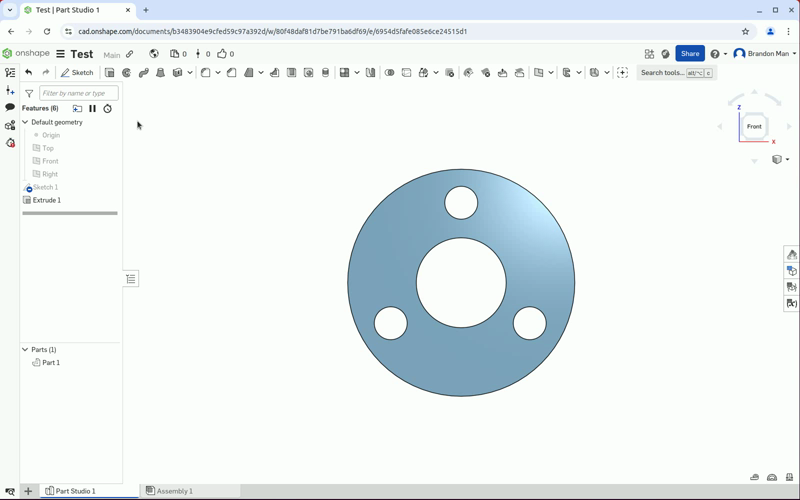
key(shift+h)
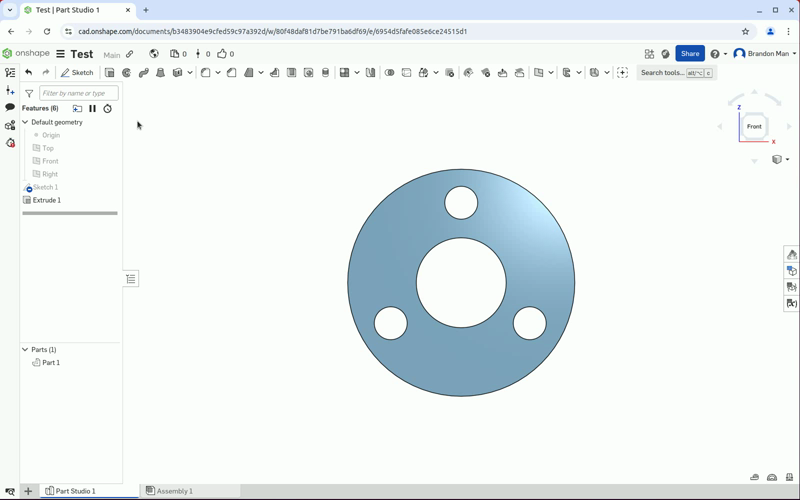
key(shift+h)
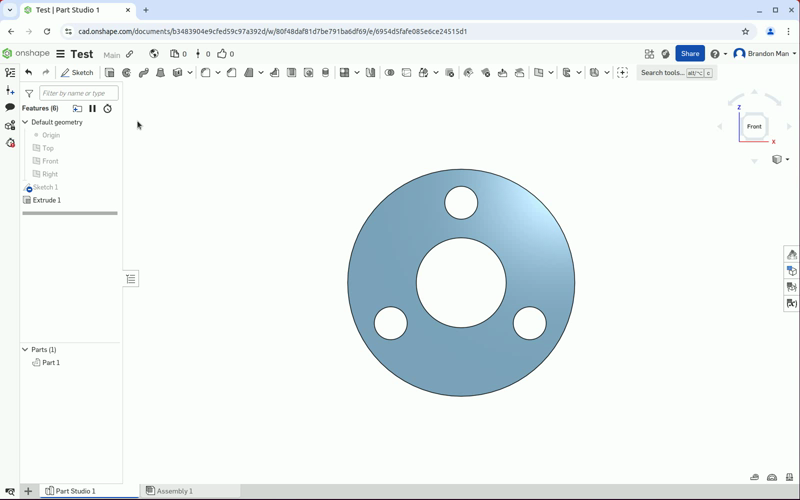
mouse_move(73, 189)
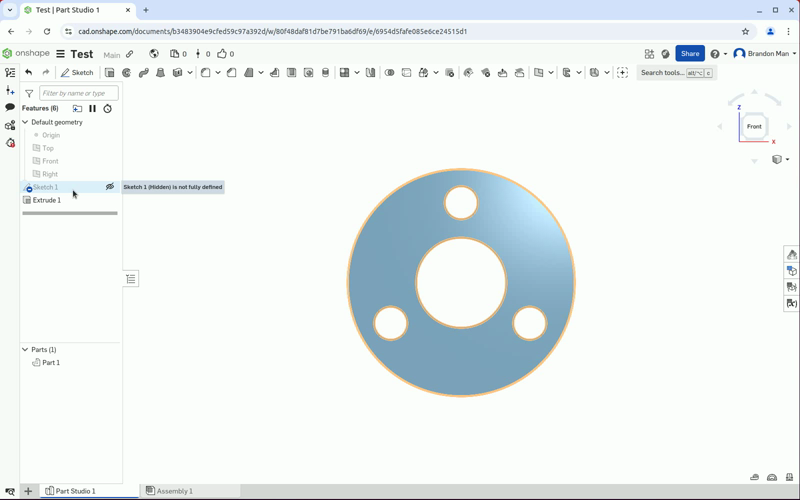
click(73, 189)
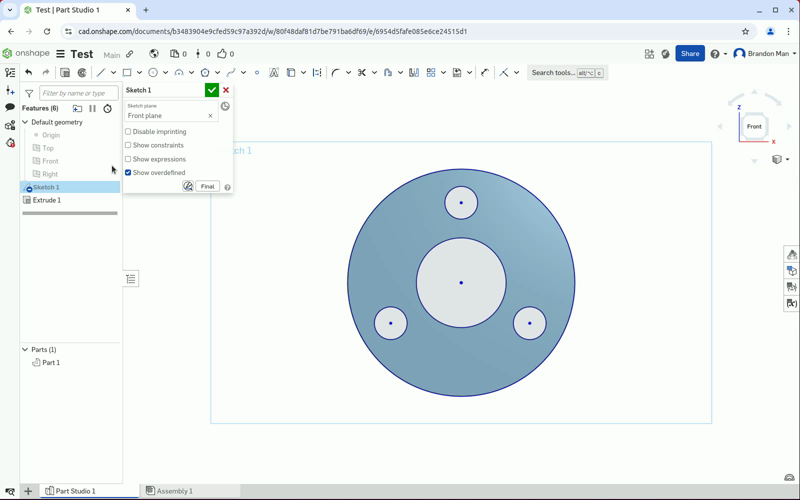
mouse_move(229, 92)
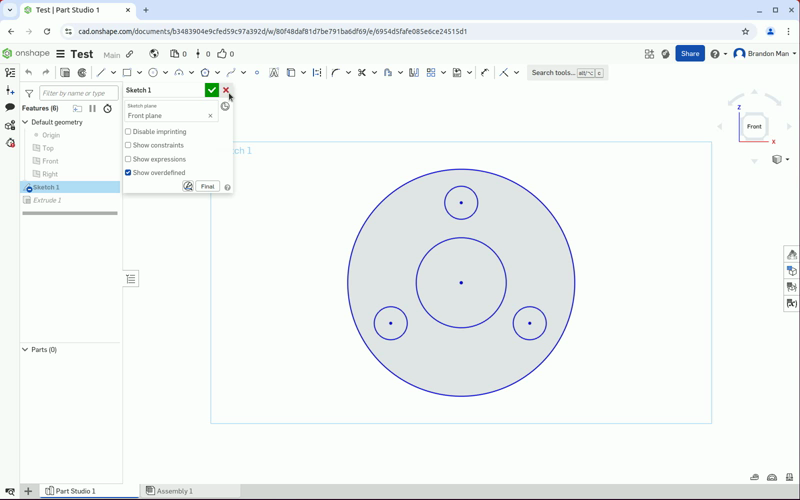
click(229, 92)
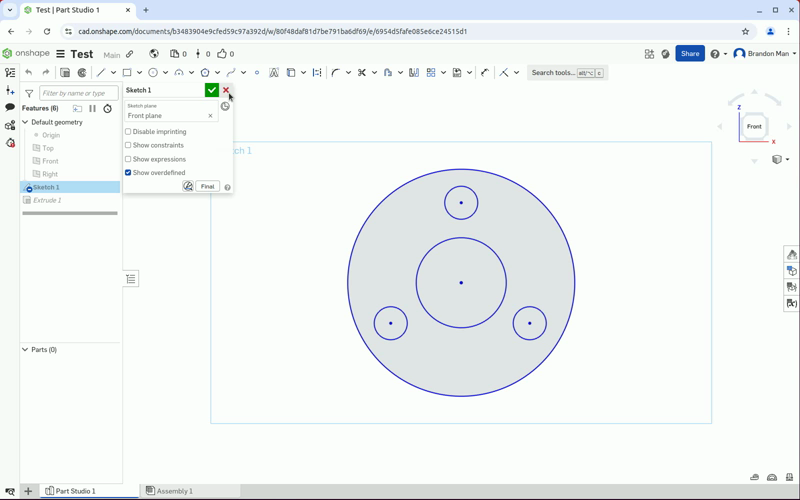
key(shift+s)
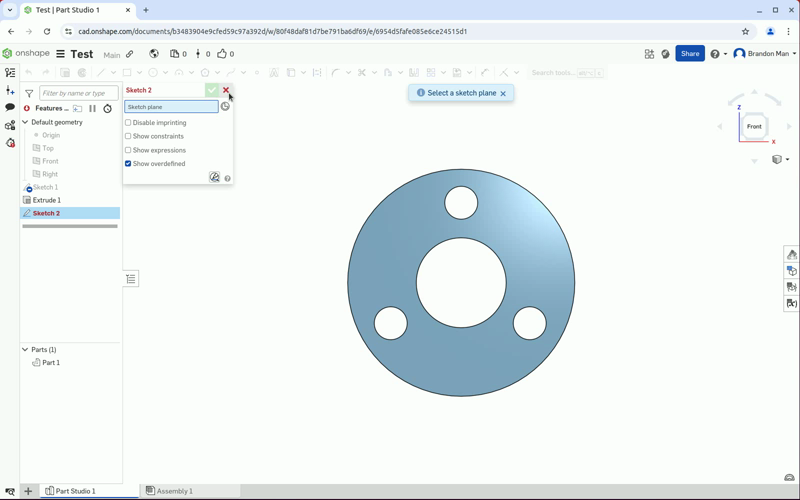
mouse_move(73, 163)
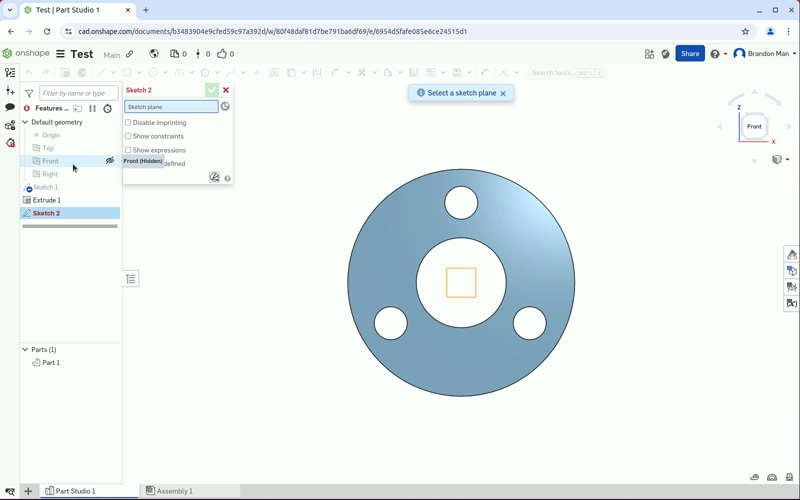
click(73, 163)
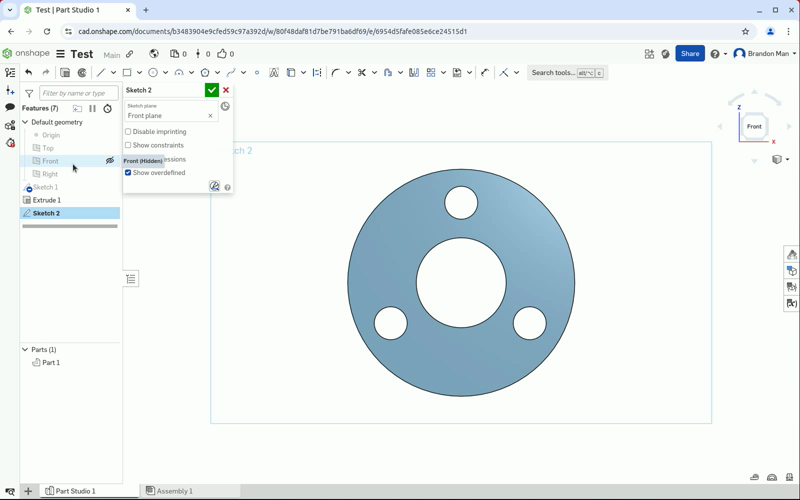
mouse_move(73, 352)
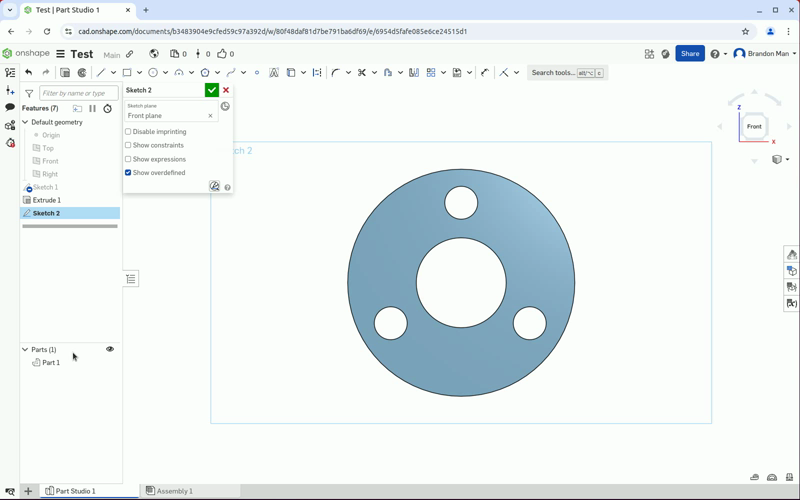
key(y)
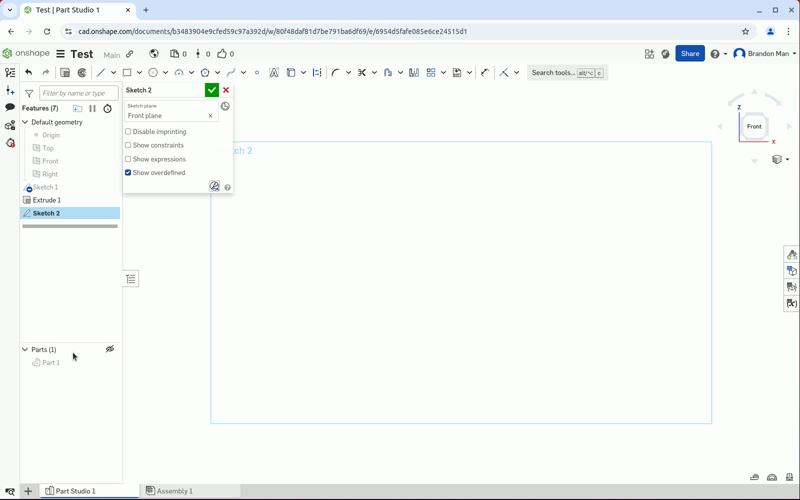
key(c)
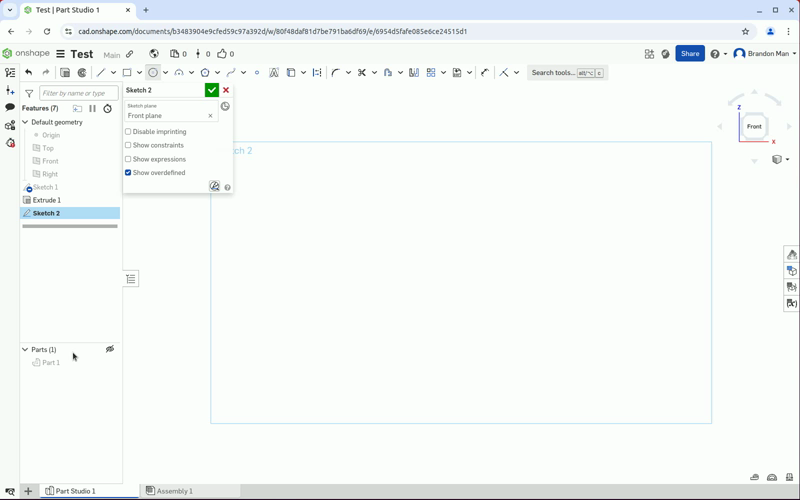
key_down(shift)
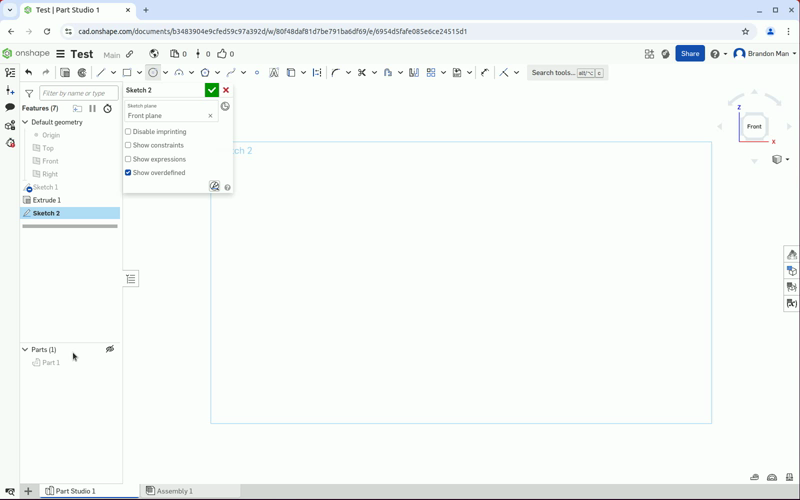
mouse_move(460, 282)
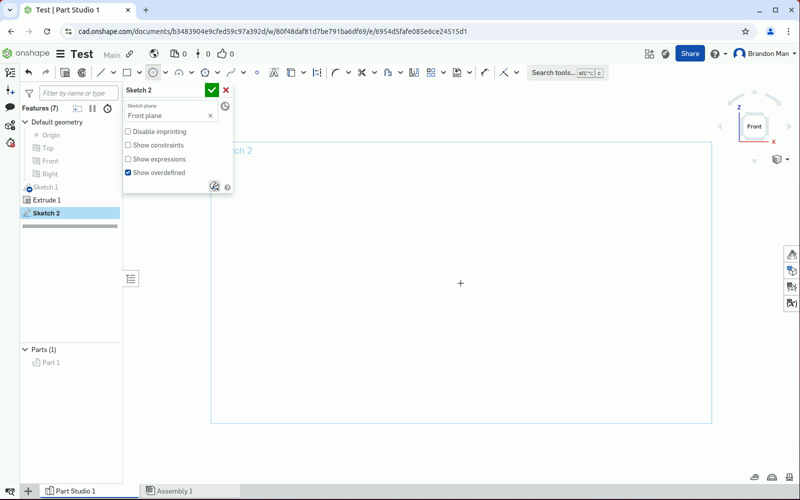
click(460, 282)
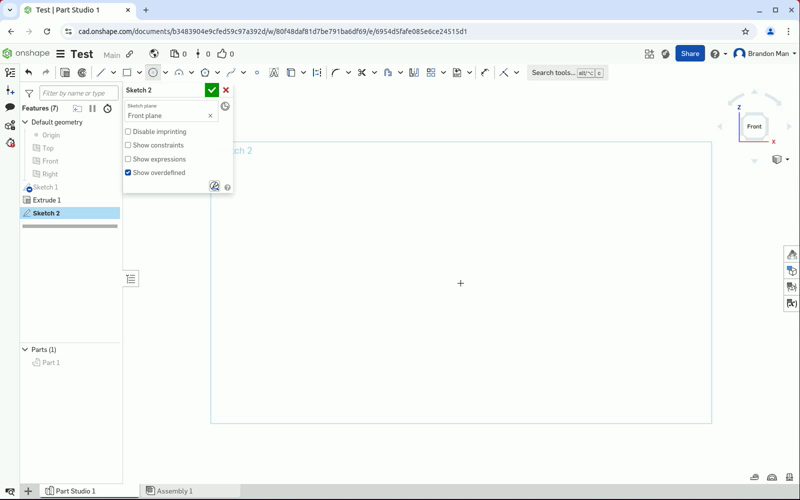
key_up(shift)
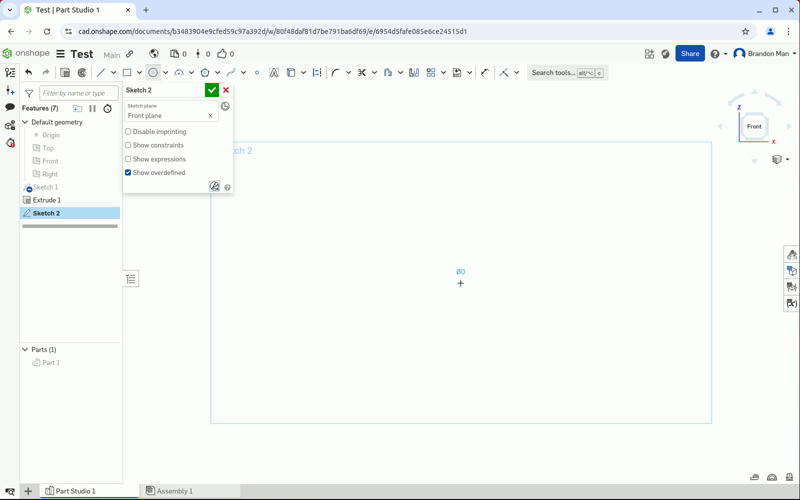
mouse_move(505, 282)
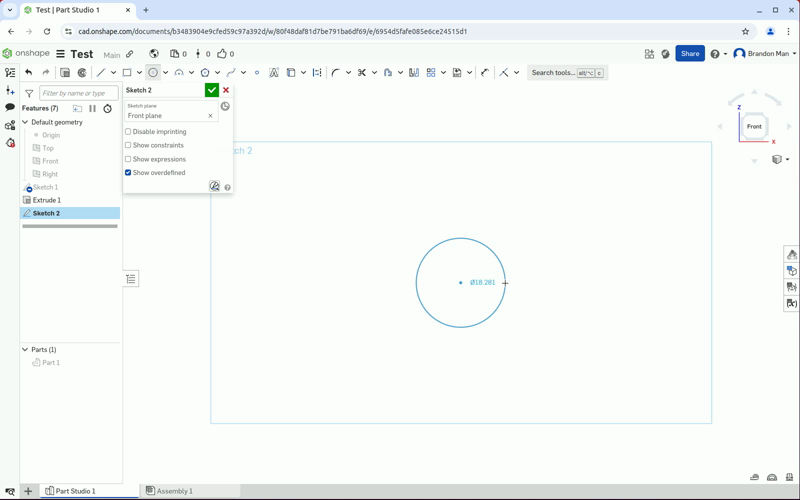
click(505, 282)
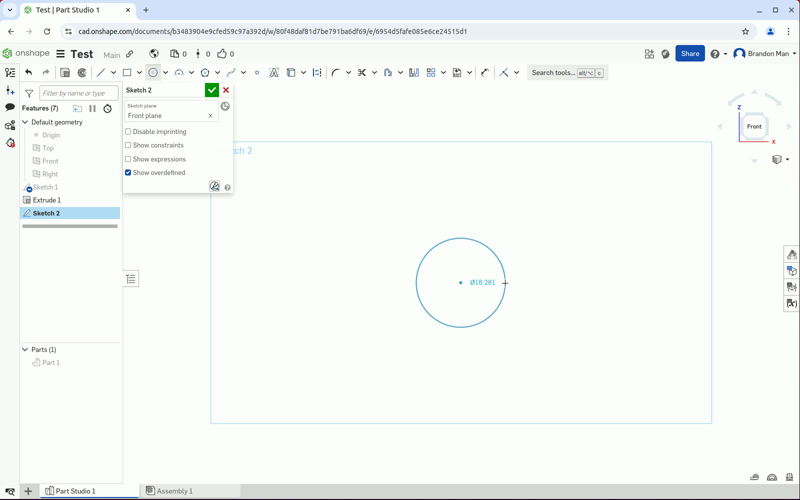
key(esc)
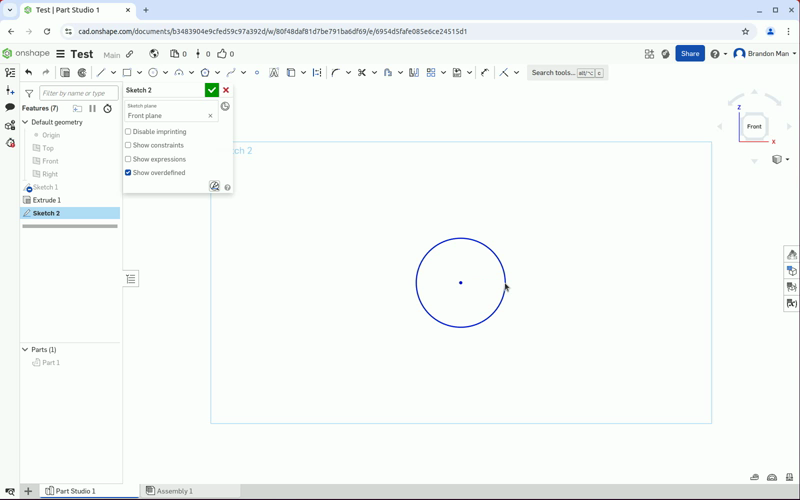
key(c)
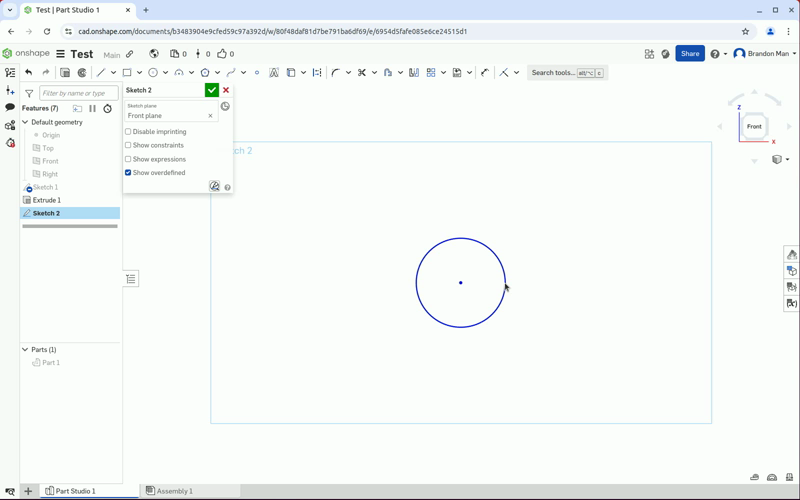
key_down(shift)
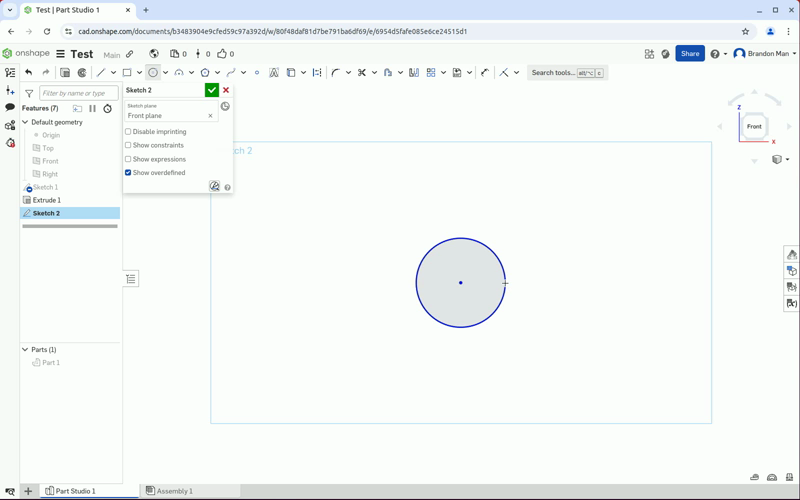
mouse_move(460, 282)
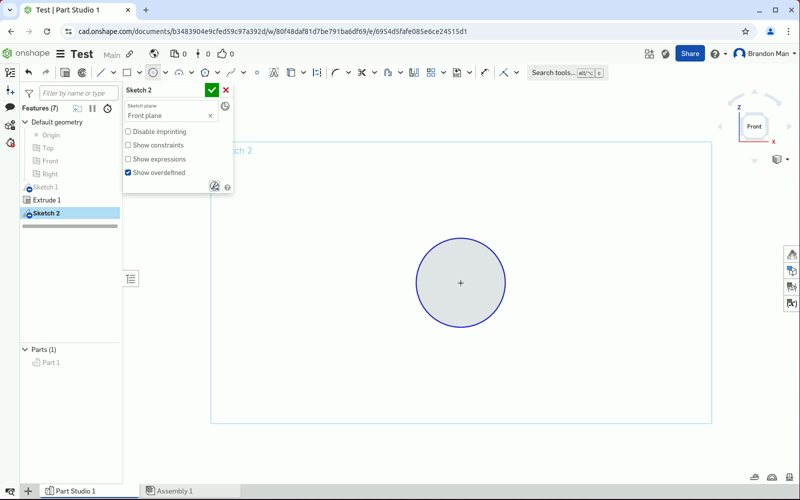
click(460, 282)
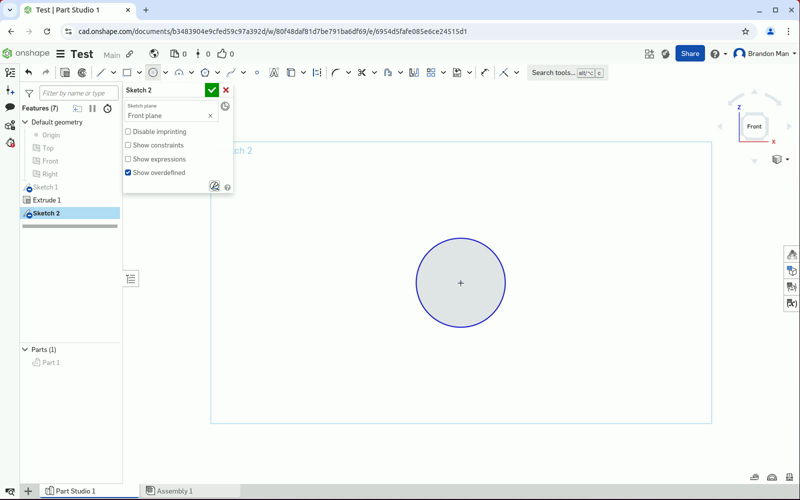
key_up(shift)
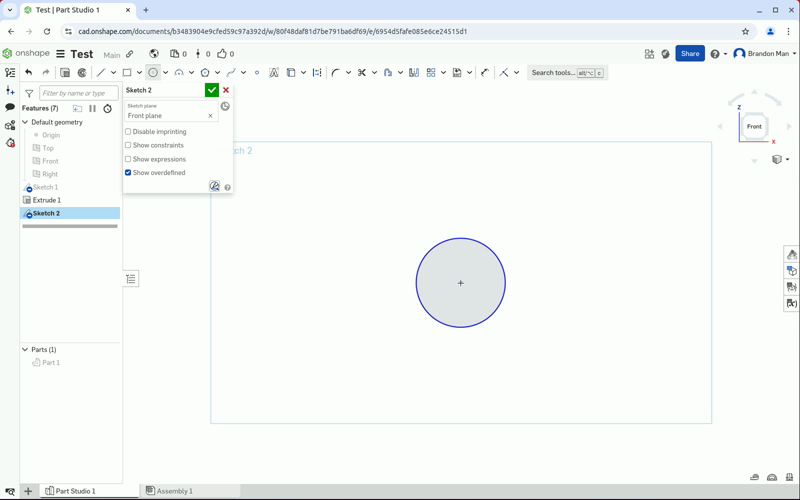
mouse_move(493, 282)
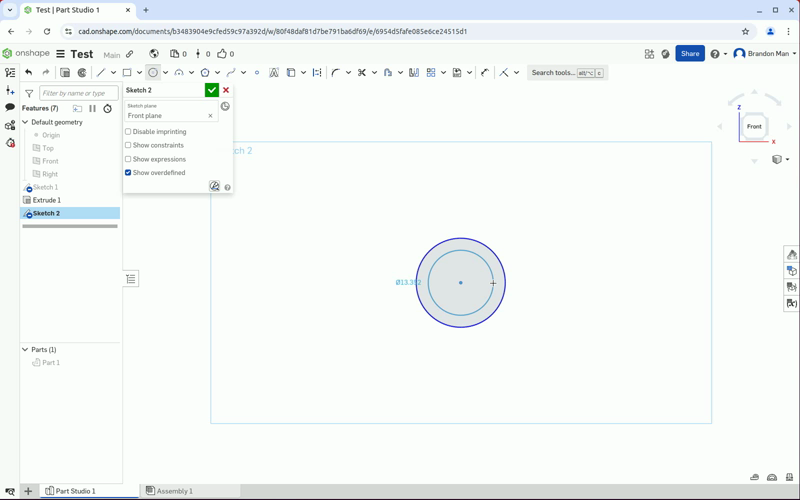
click(493, 282)
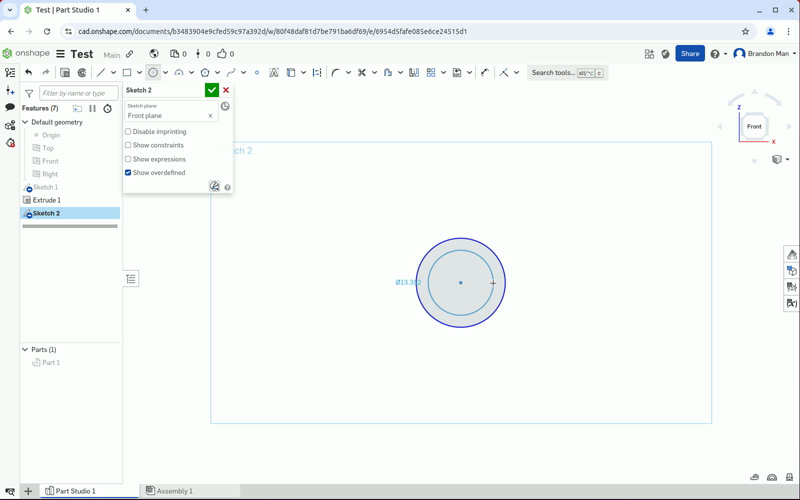
key(esc)
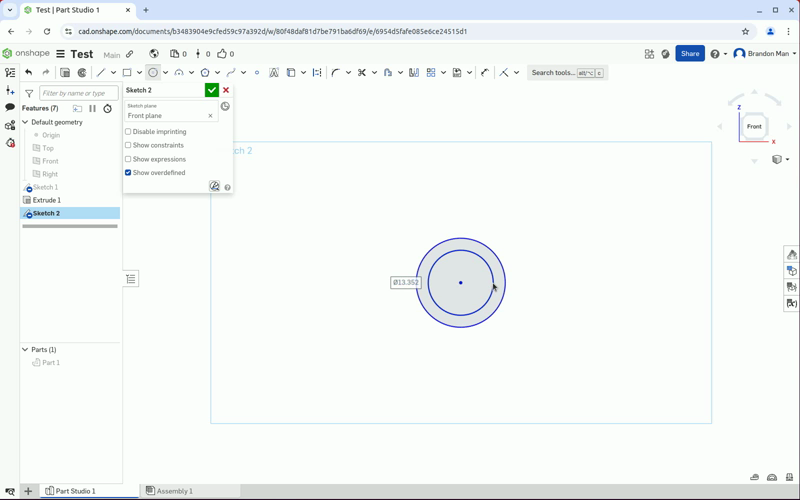
mouse_move(428, 267)
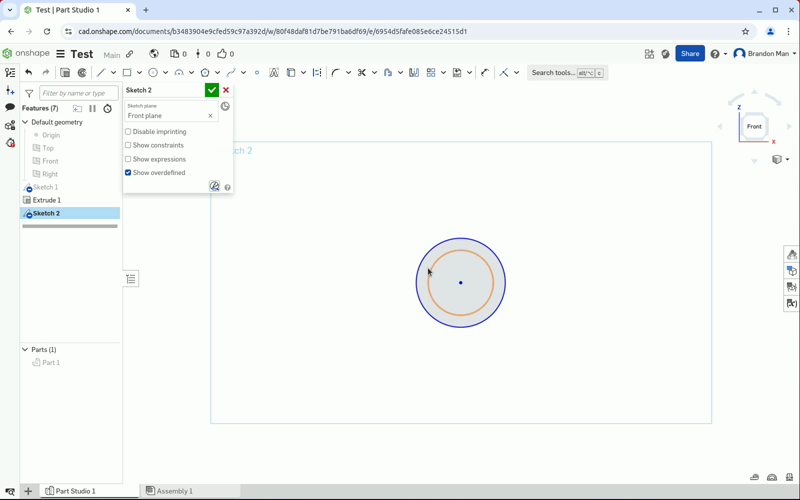
click(428, 267)
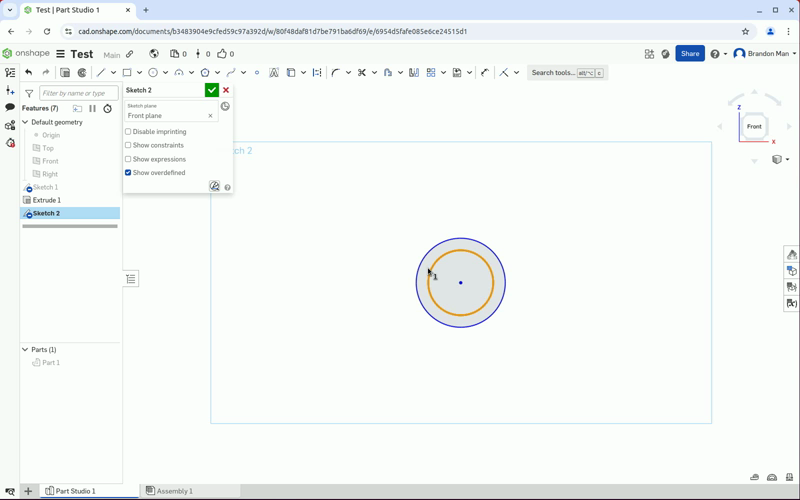
mouse_move(73, 352)
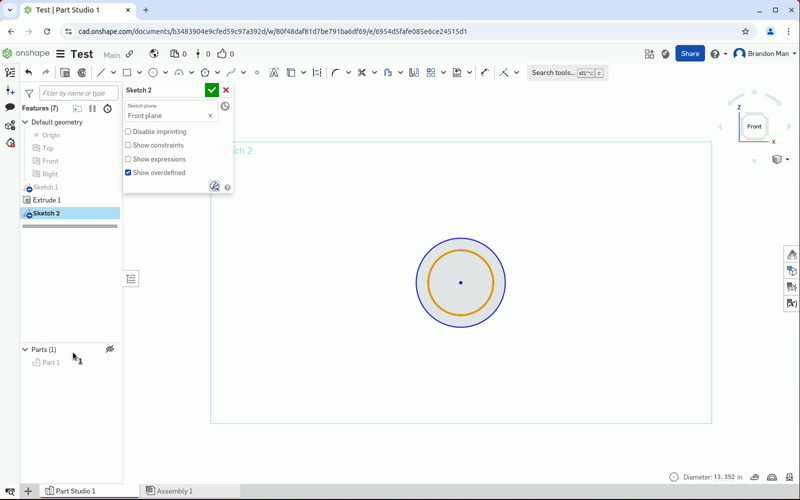
key(shift+y)
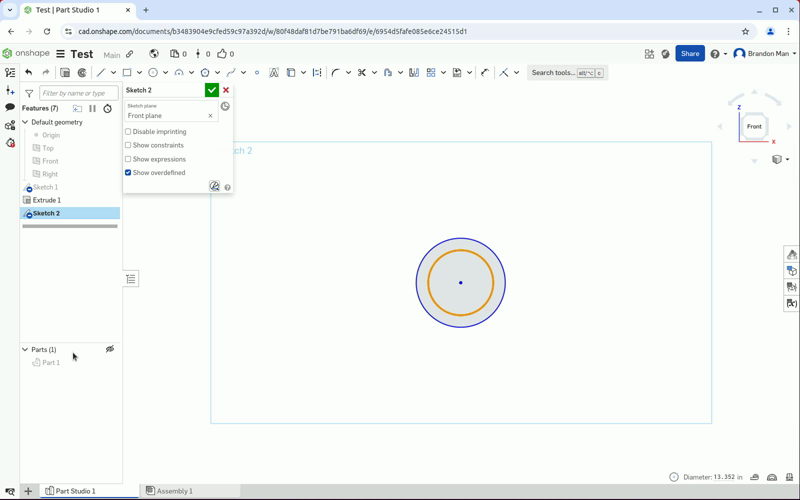
key(shift+e)
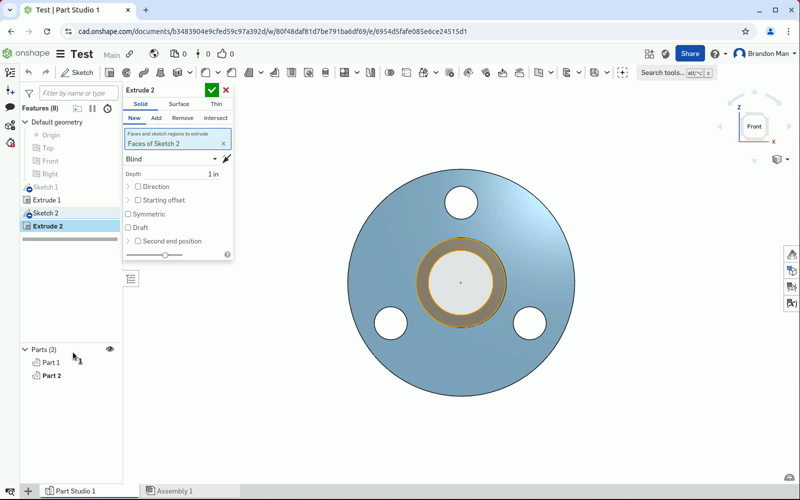
mouse_move(143, 106)
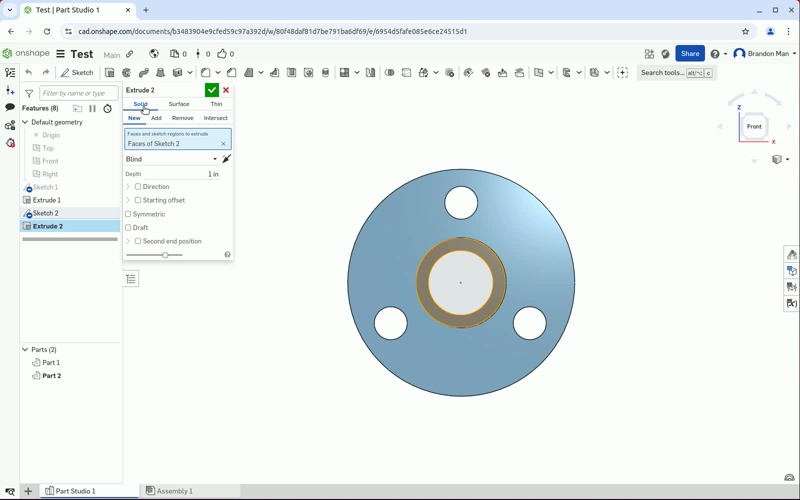
click(143, 106)
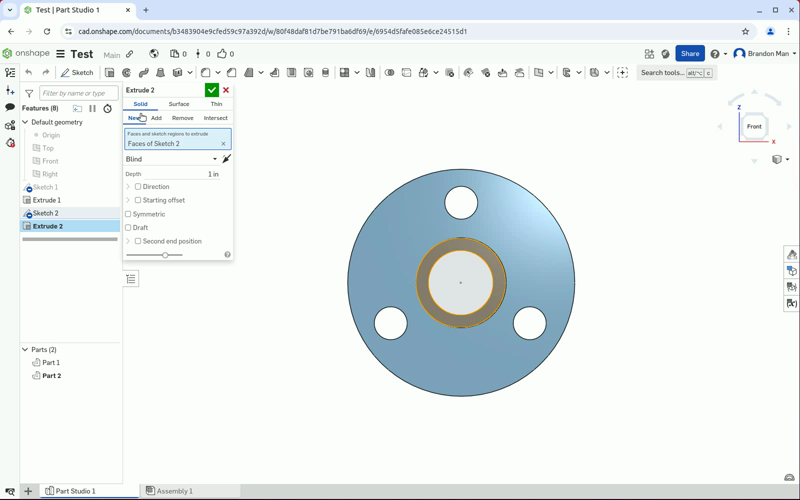
mouse_move(137, 120)
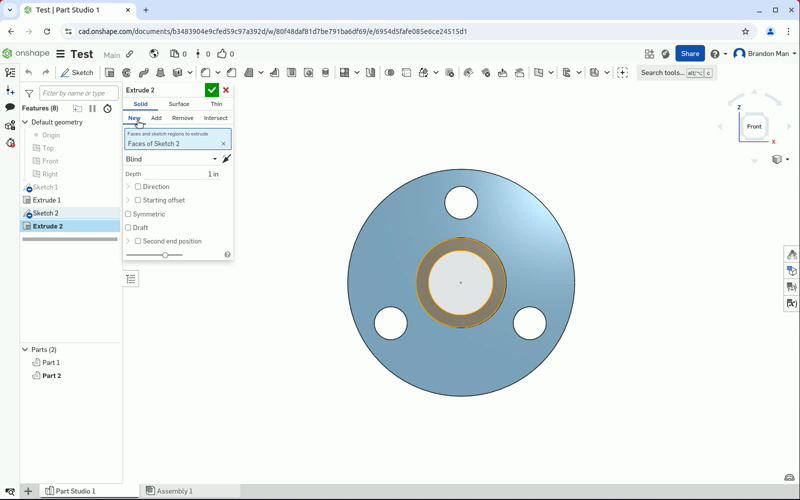
click(137, 120)
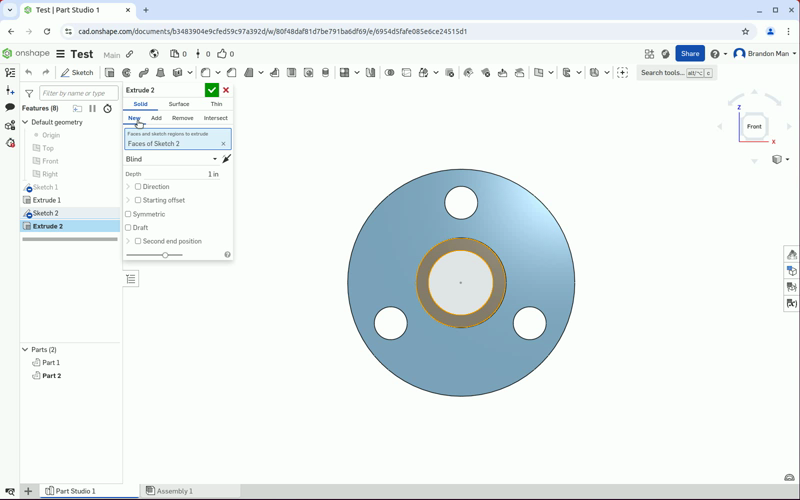
key(tab, 4)
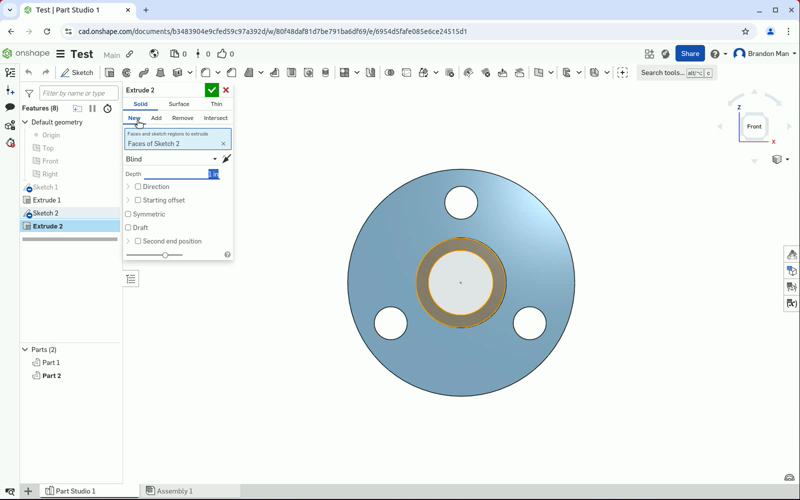
text(3.37)
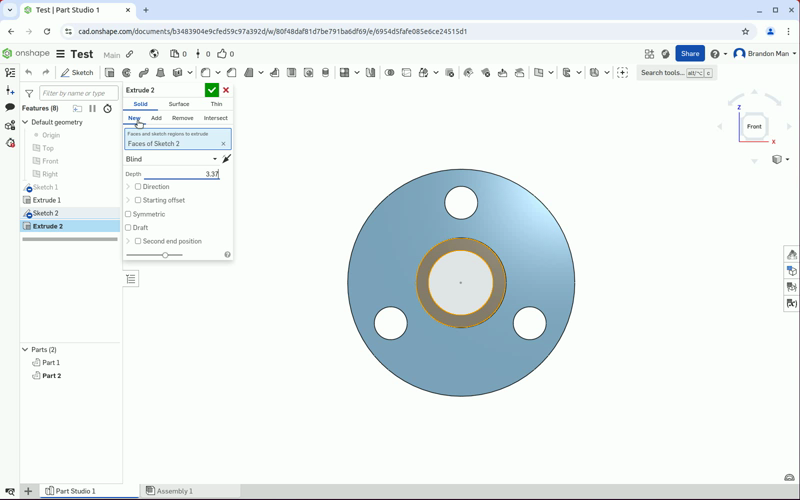
key(enter)
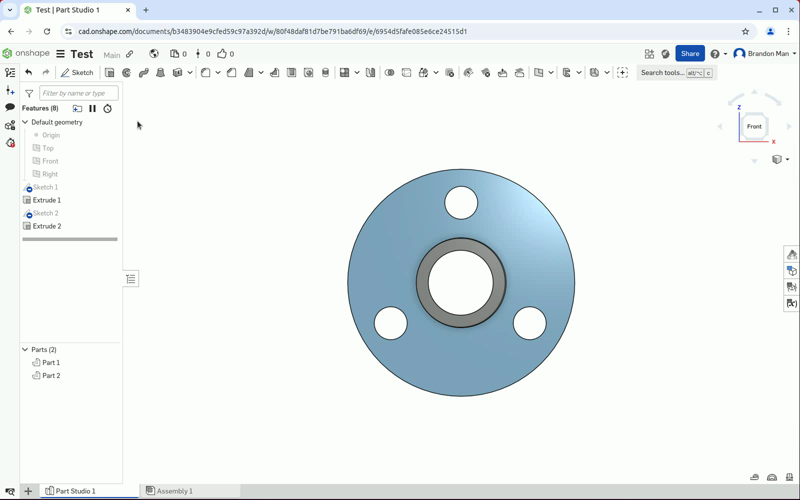
key(shift+h)
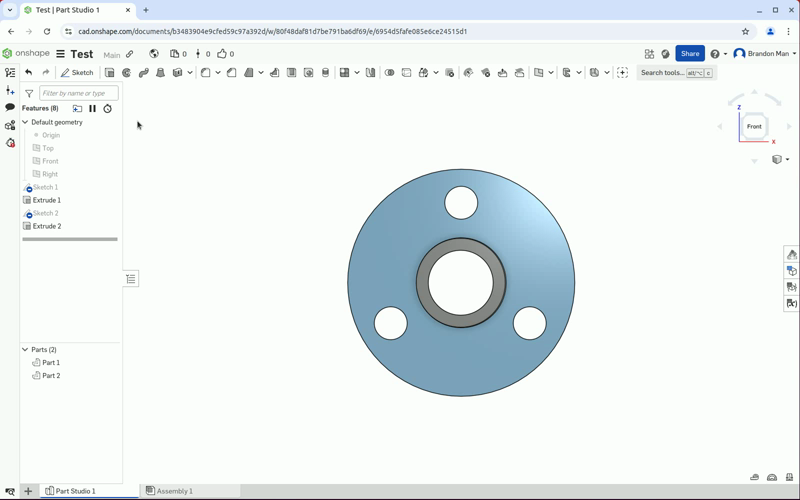
key(shift+h)
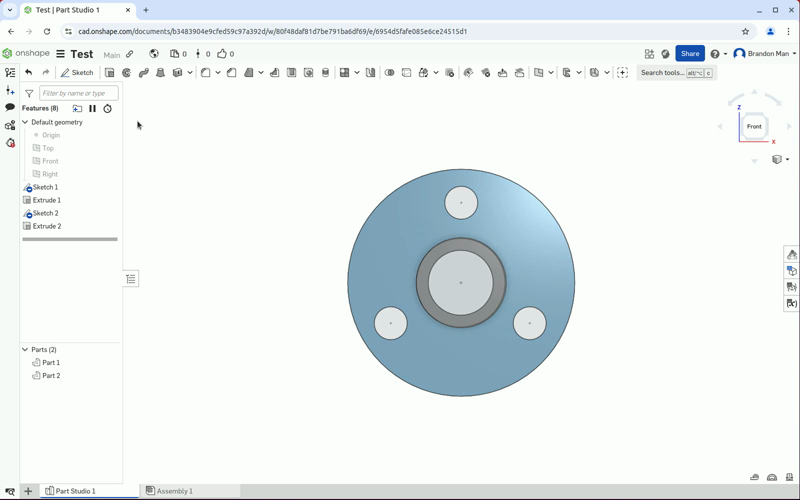
key(shift+7)
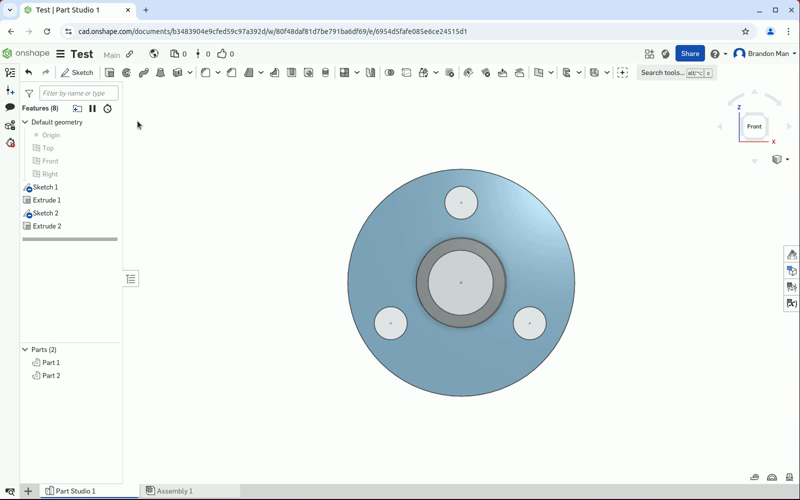
key(left, 2)
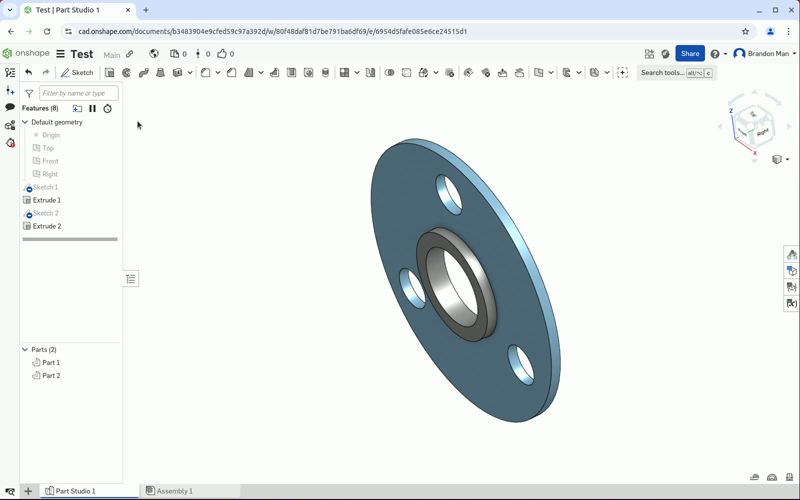
key(down, 2)
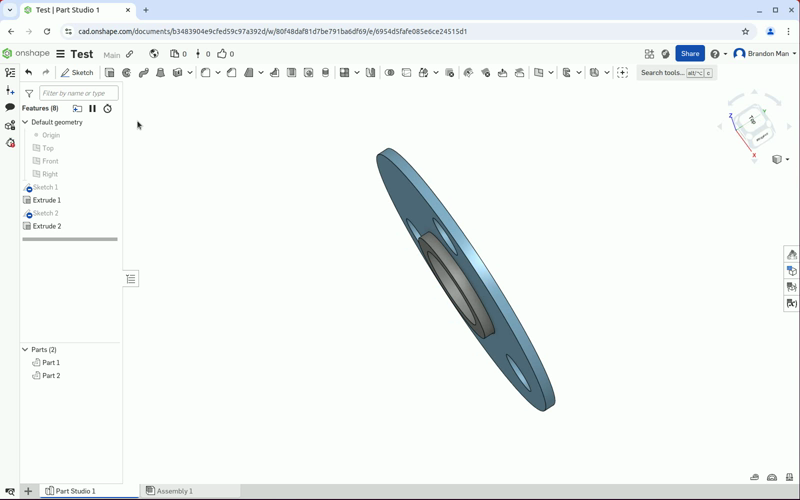
key(up, 2)
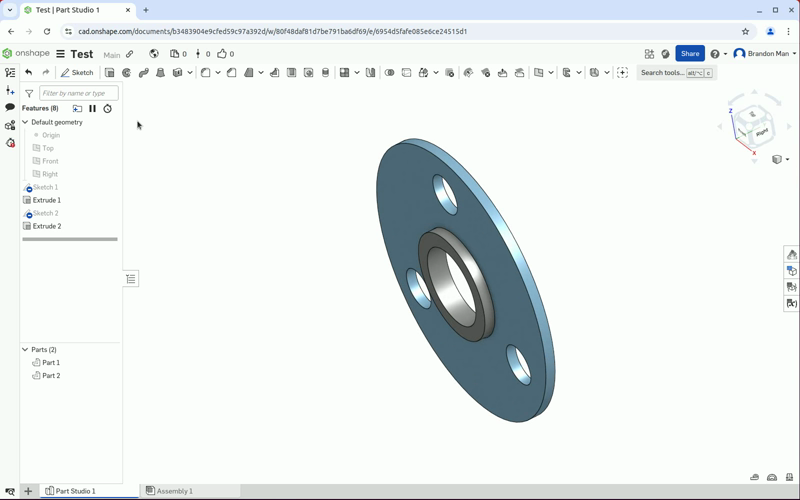
key(right, 2)
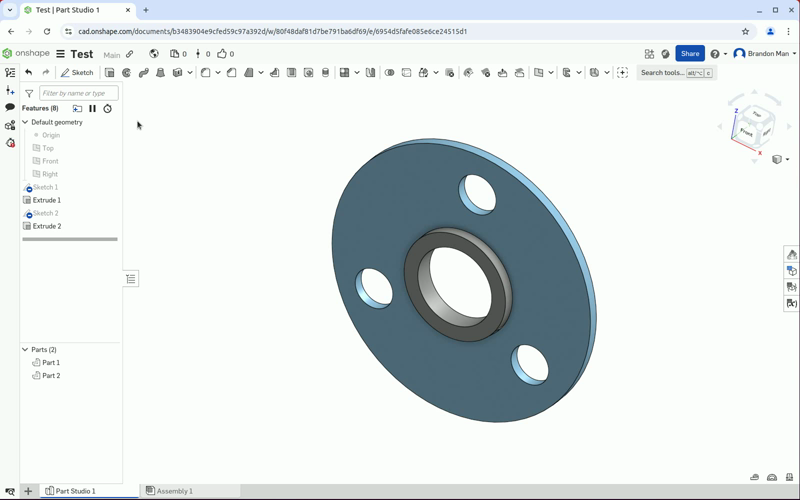
mouse_move(73, 189)
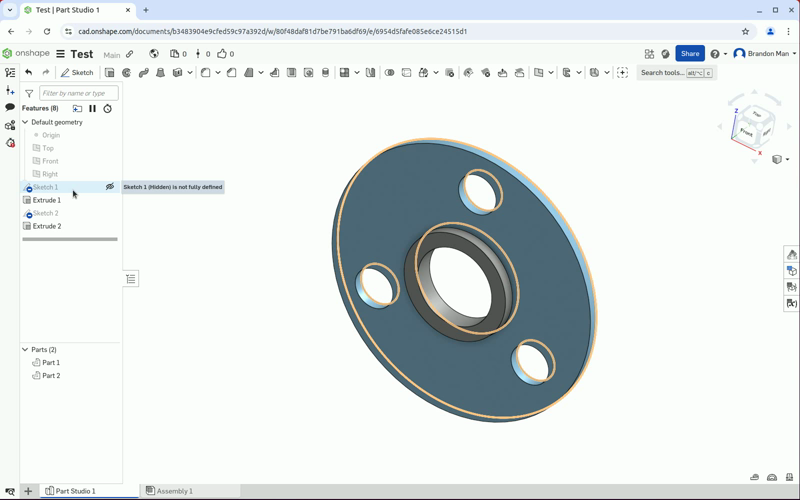
click(73, 189)